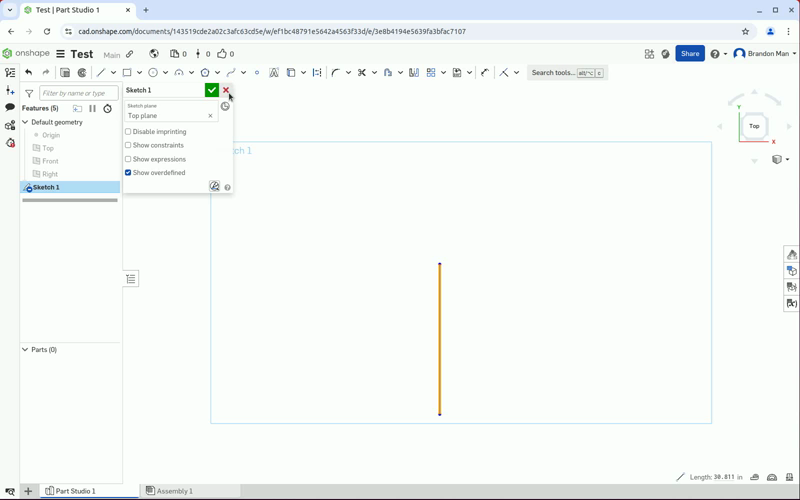
key(shift+h)
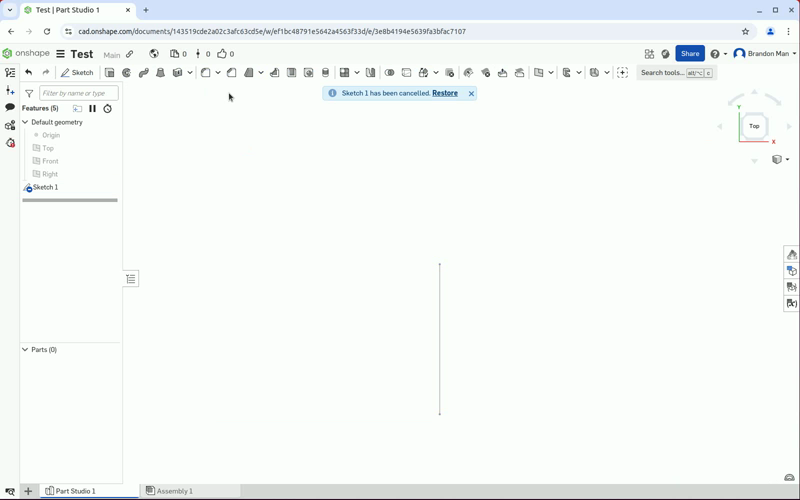
key(shift+s)
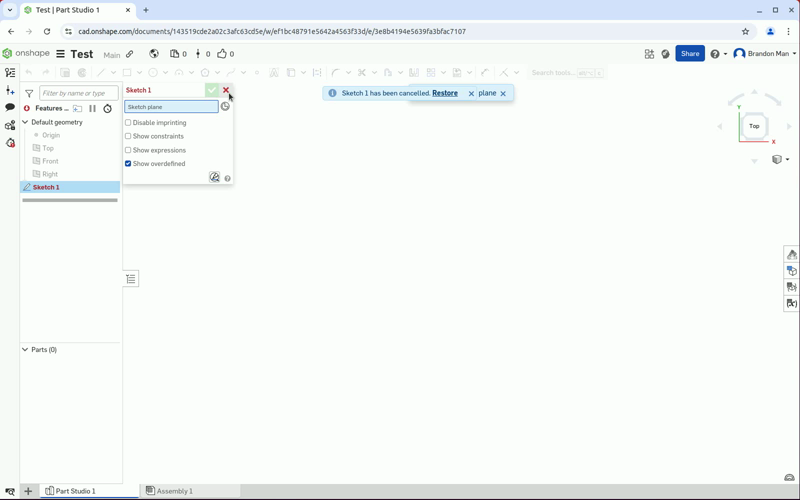
mouse_move(73, 150)
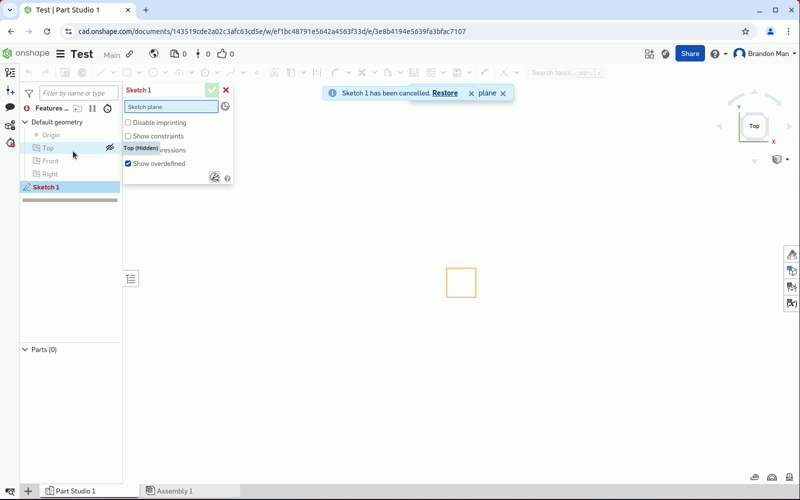
click(73, 150)
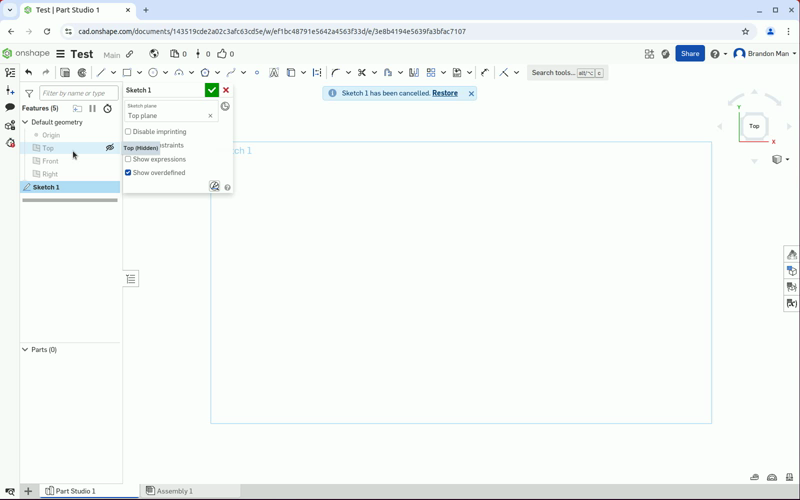
mouse_move(73, 352)
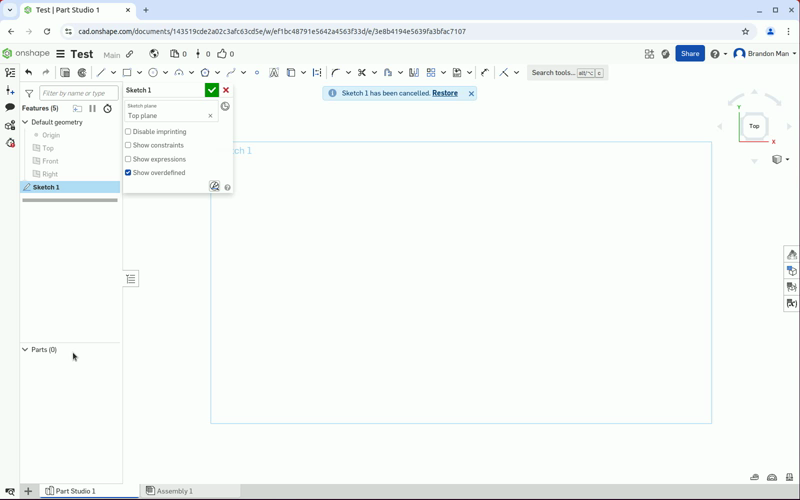
key(y)
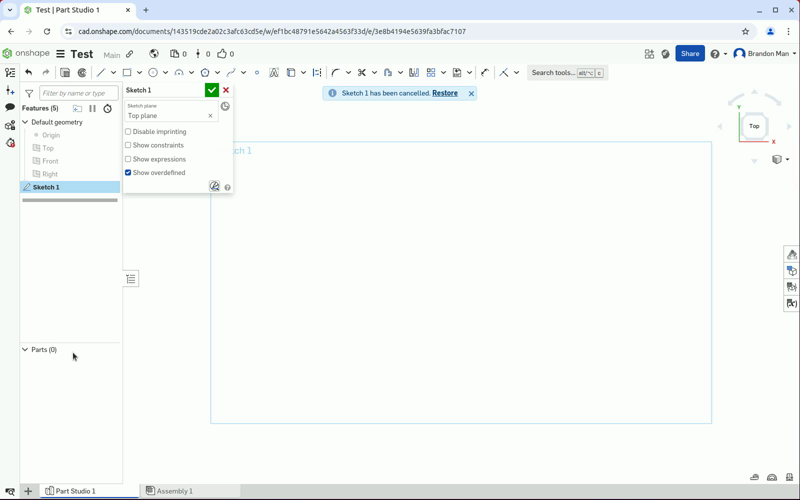
key(l)
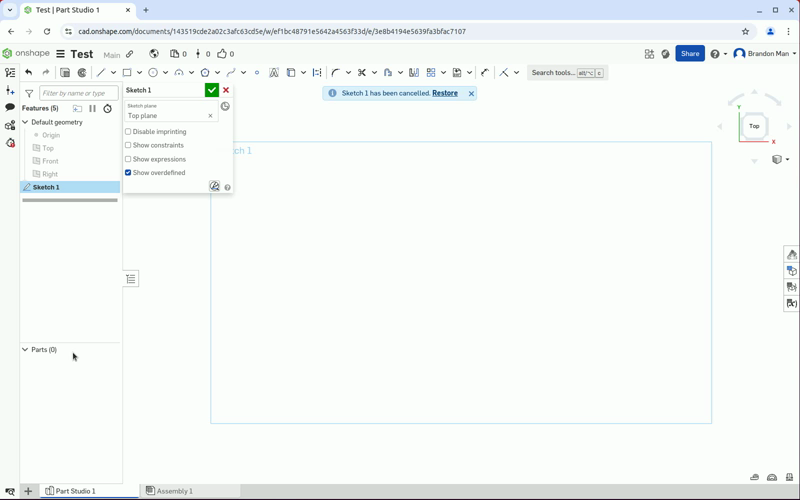
key_down(shift)
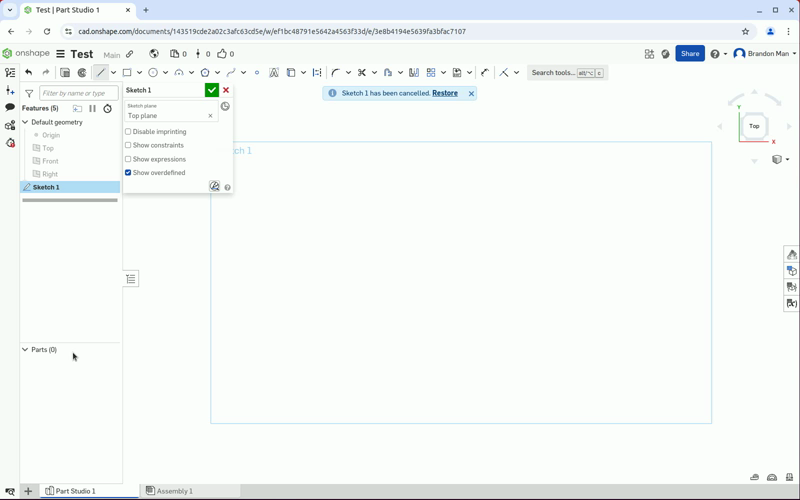
mouse_move(460, 282)
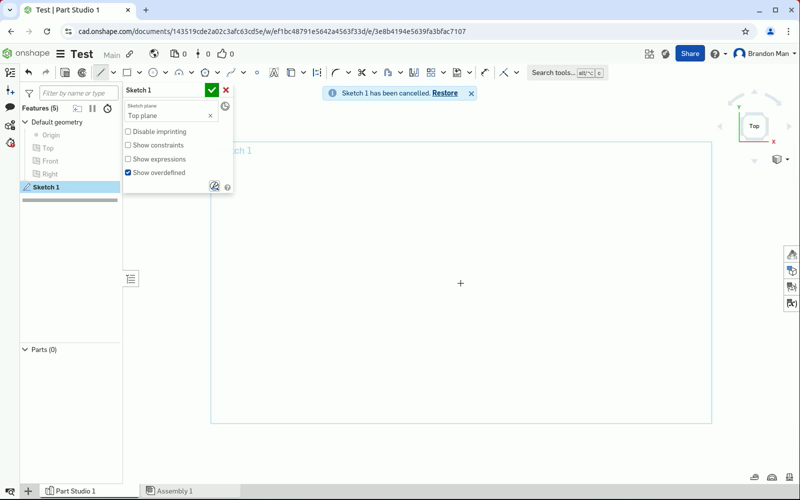
click(460, 282)
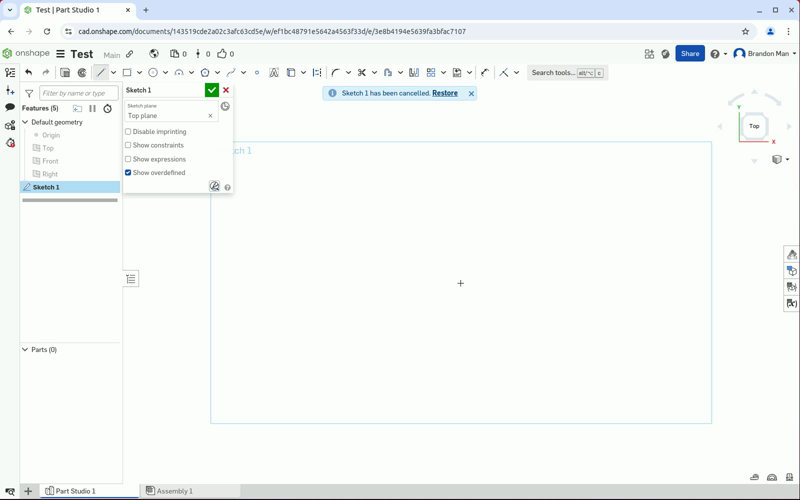
key_up(shift)
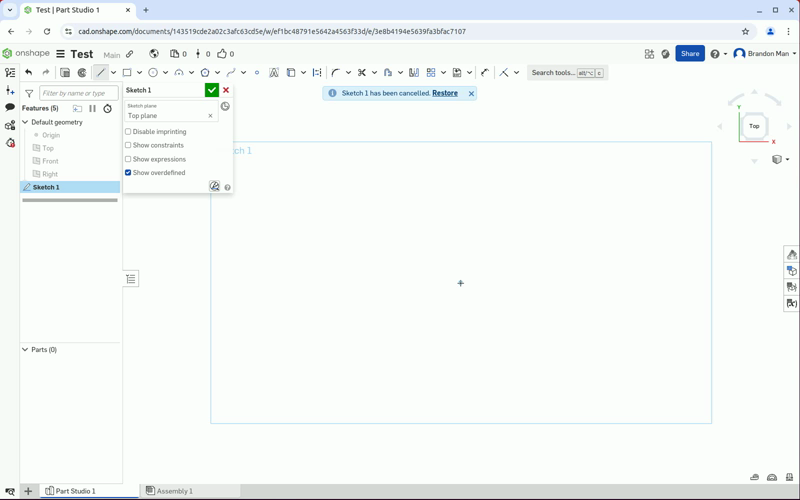
key_down(shift)
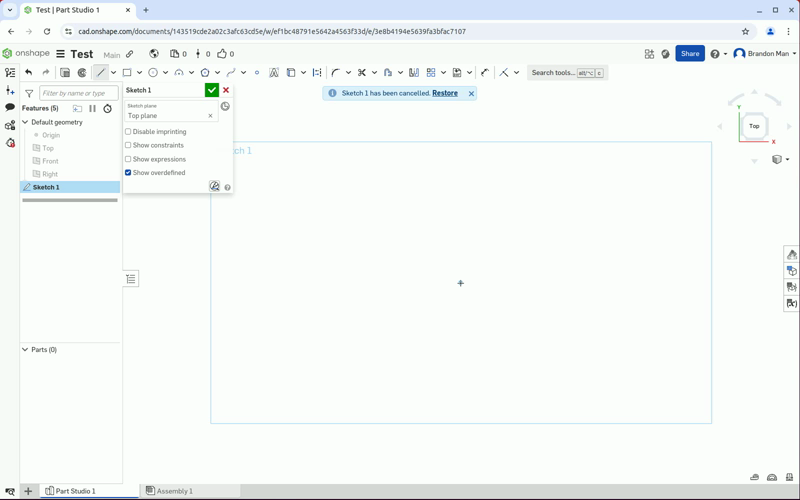
mouse_move(490, 282)
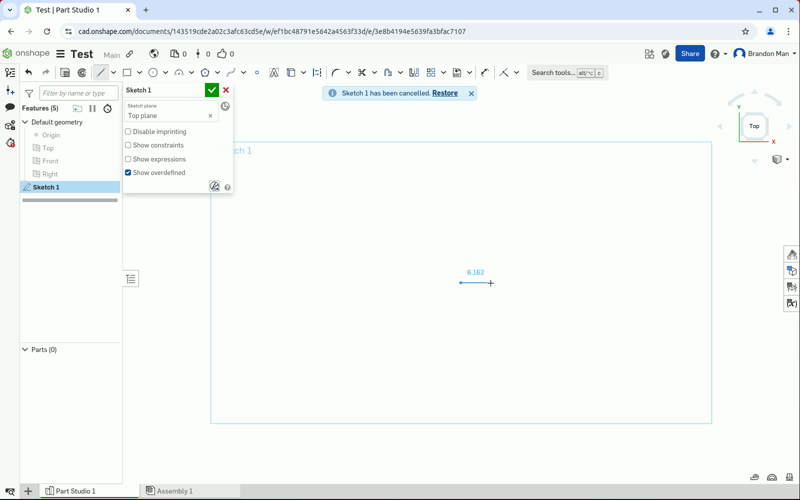
mouse_move(502, 282)
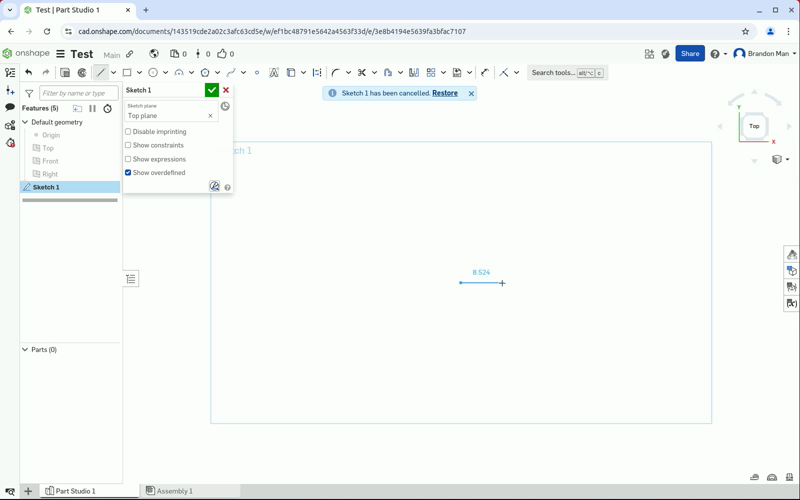
click(502, 282)
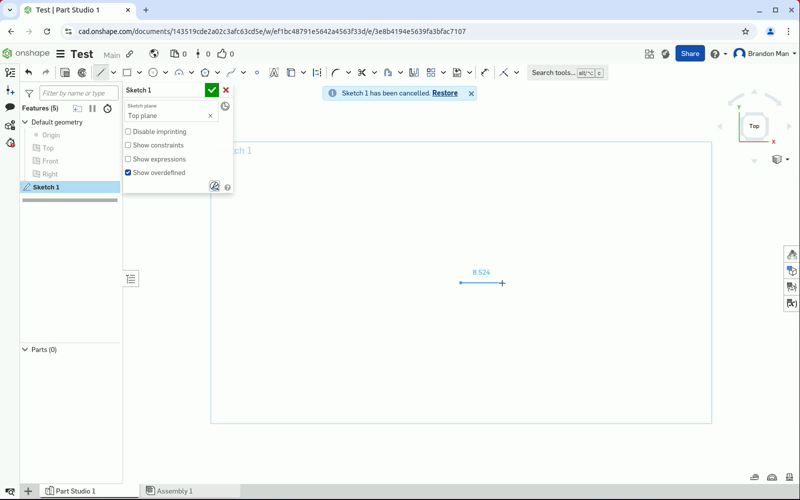
key_up(shift)
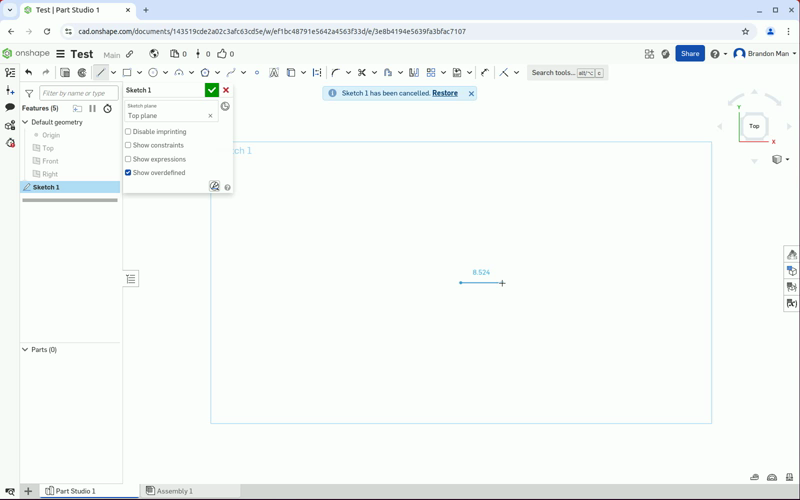
key_down(shift)
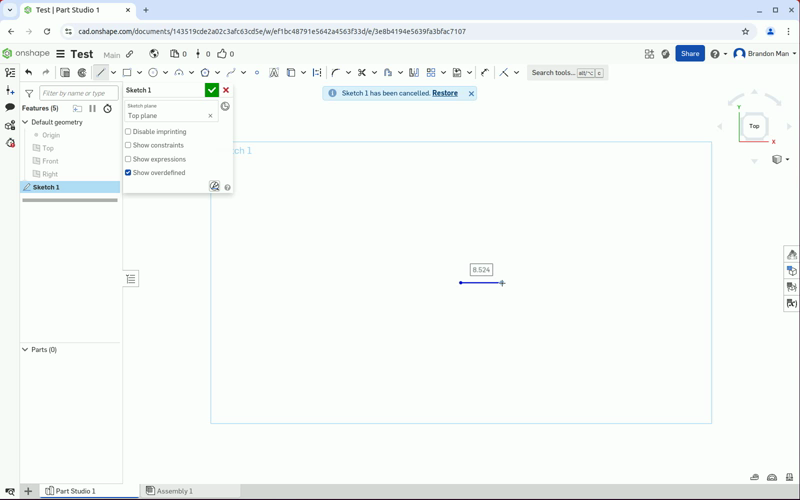
mouse_move(502, 170)
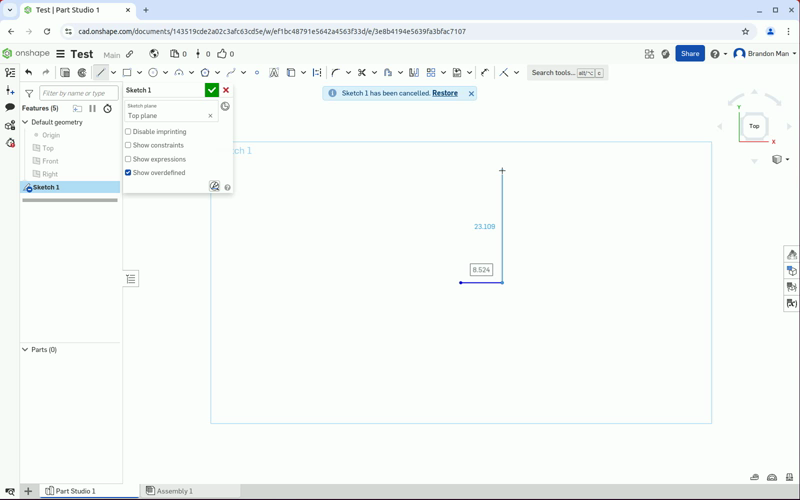
click(502, 170)
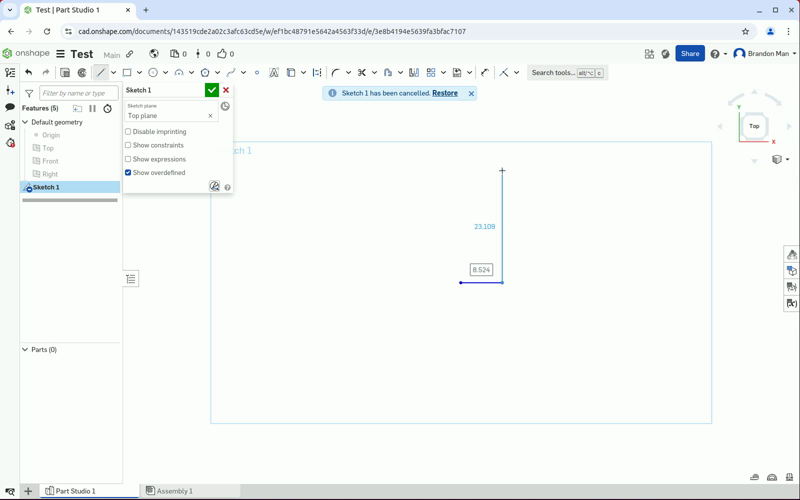
key_up(shift)
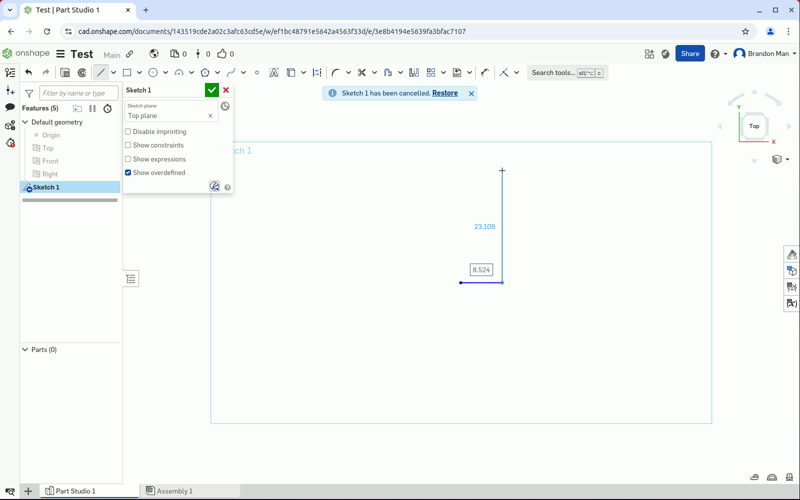
key_down(shift)
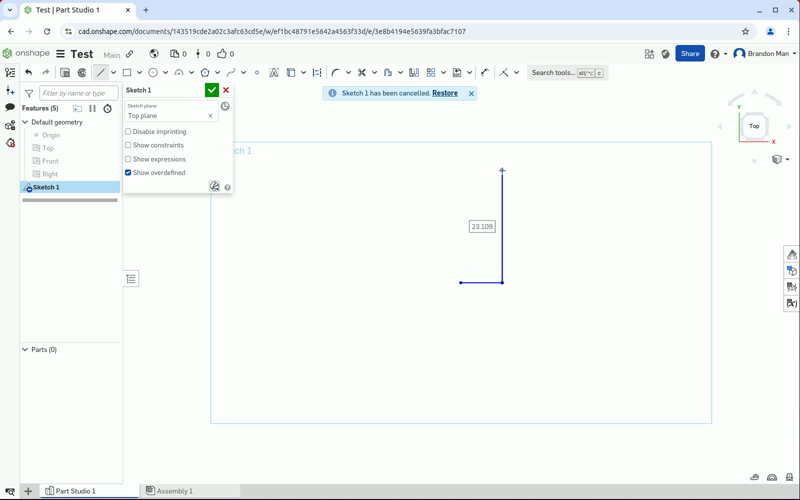
mouse_move(532, 170)
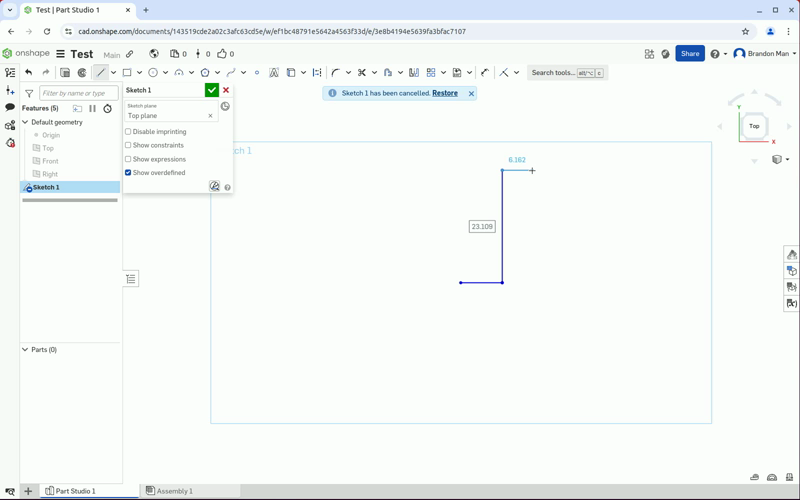
mouse_move(460, 170)
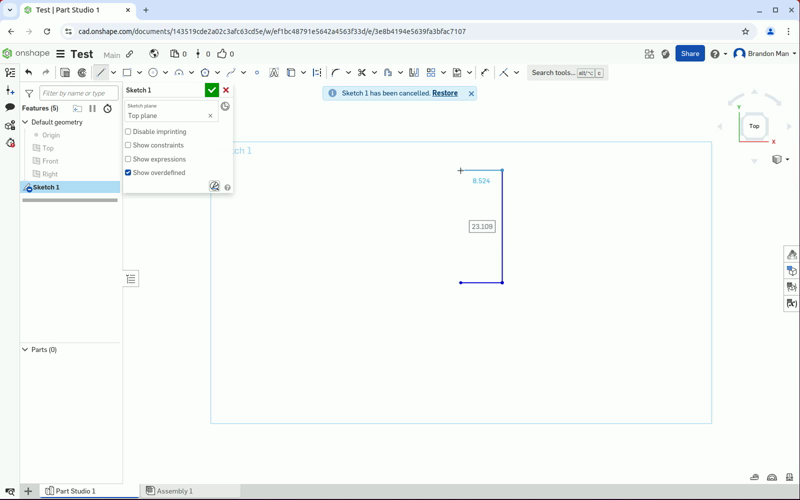
click(460, 170)
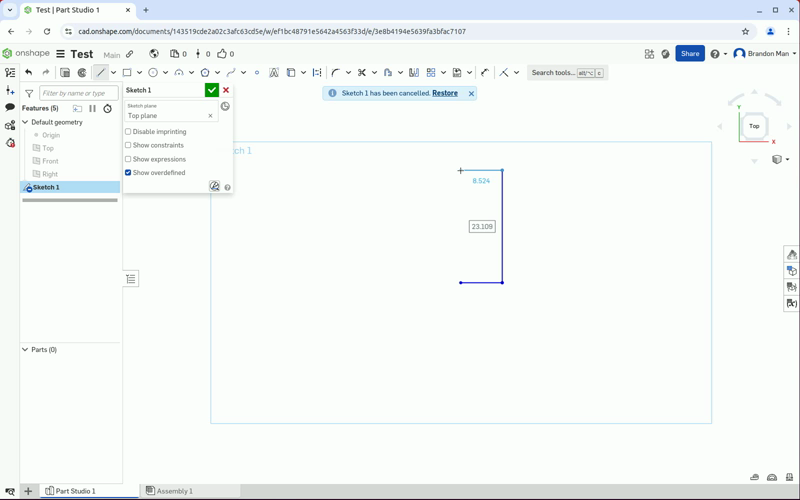
key_up(shift)
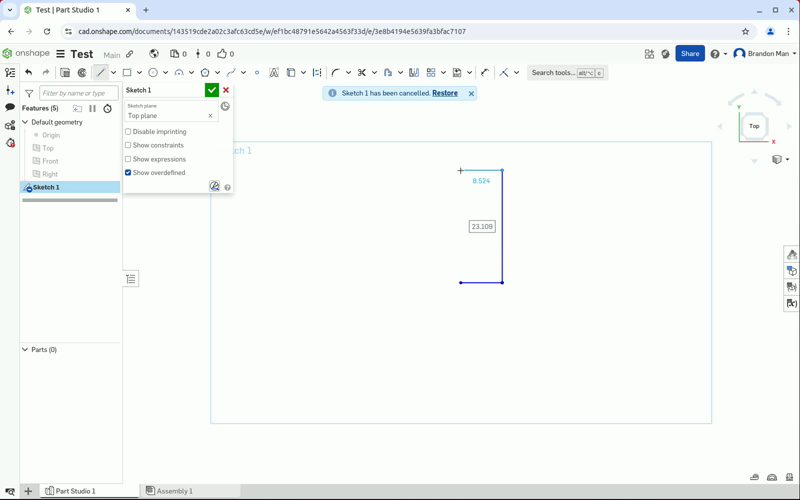
key_down(shift)
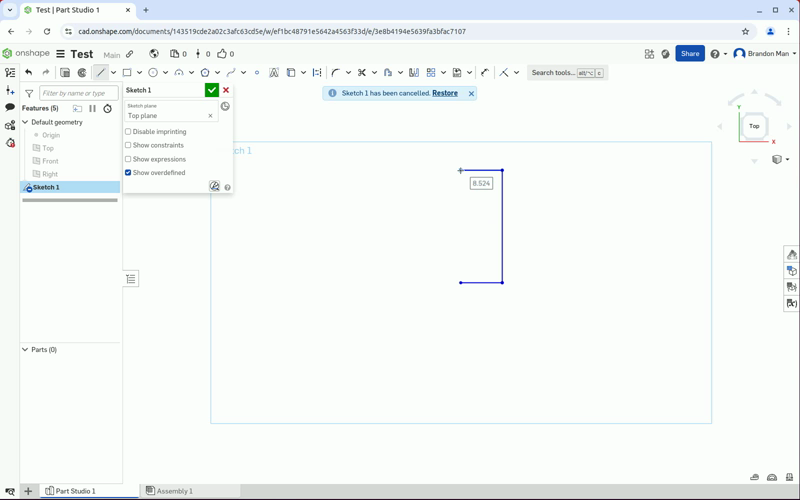
mouse_move(460, 282)
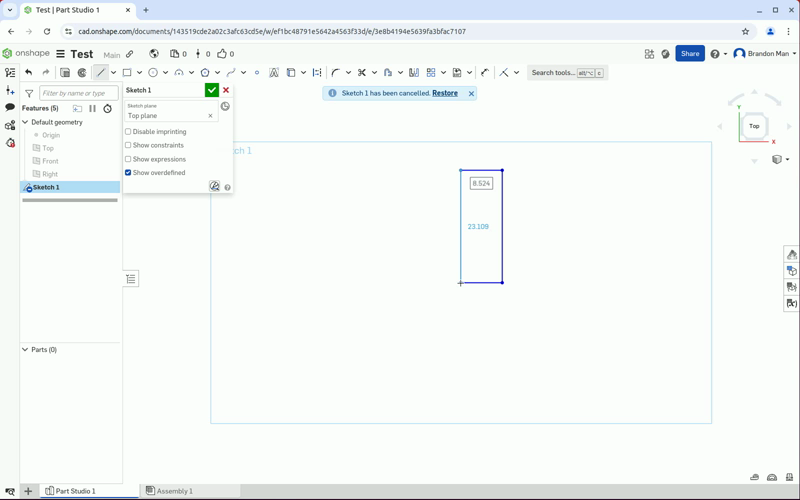
key_up(shift)
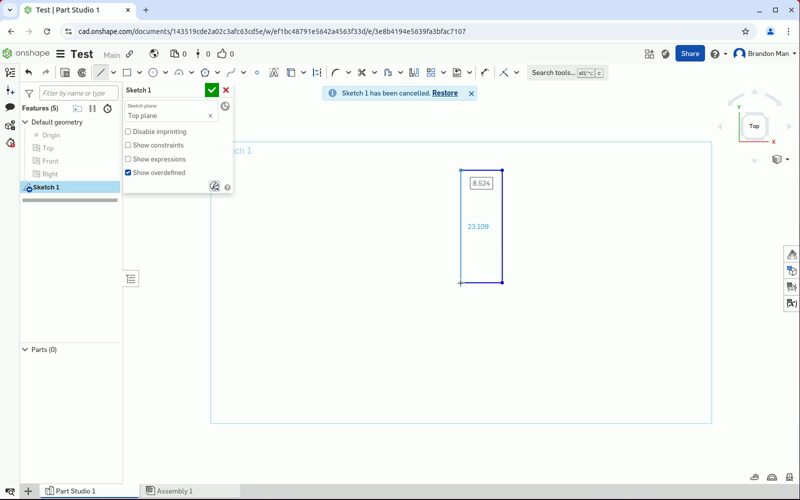
click(460, 282)
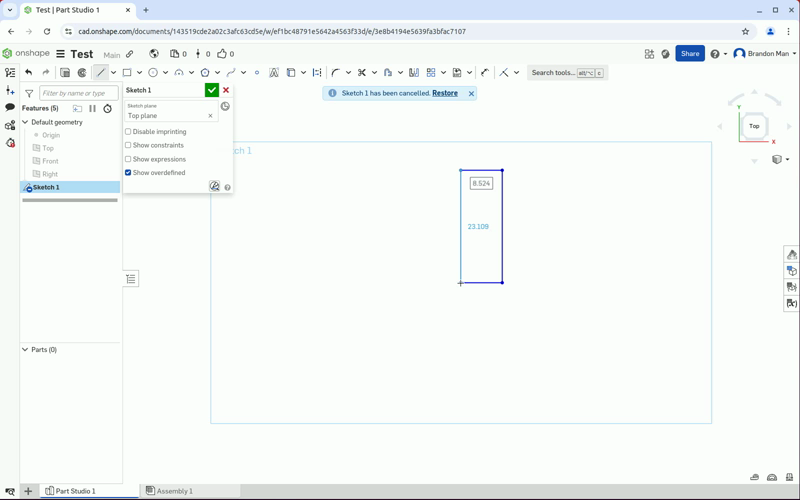
key(esc)
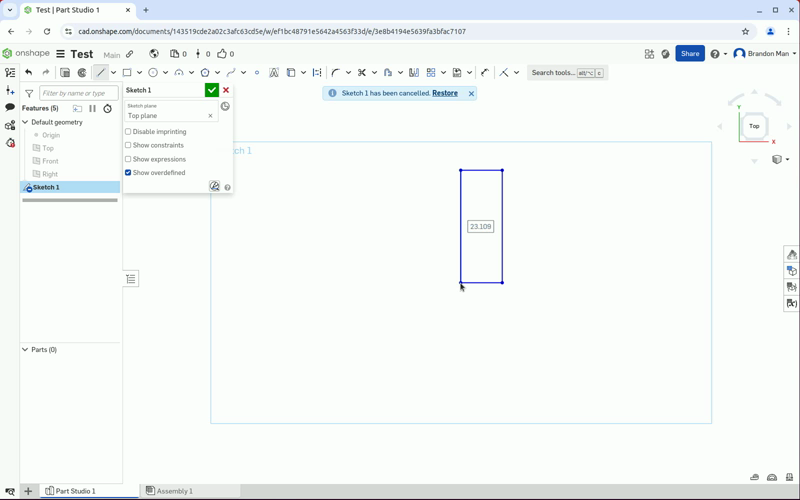
mouse_move(484, 182)
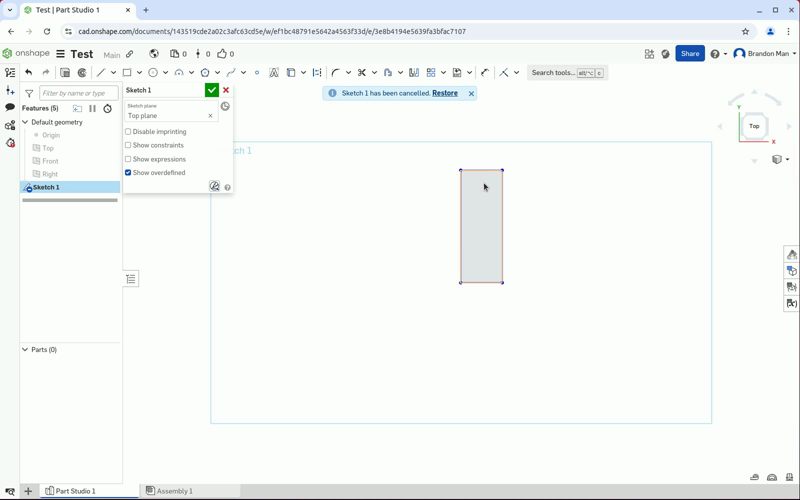
click(484, 182)
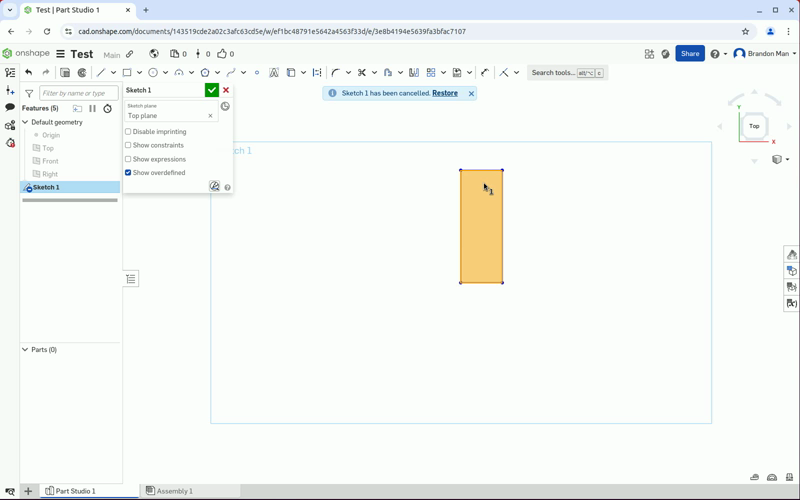
mouse_move(73, 352)
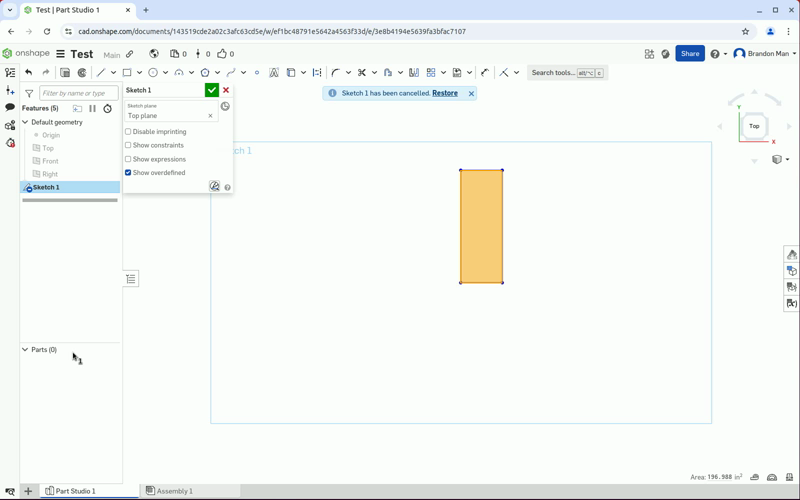
key(shift+y)
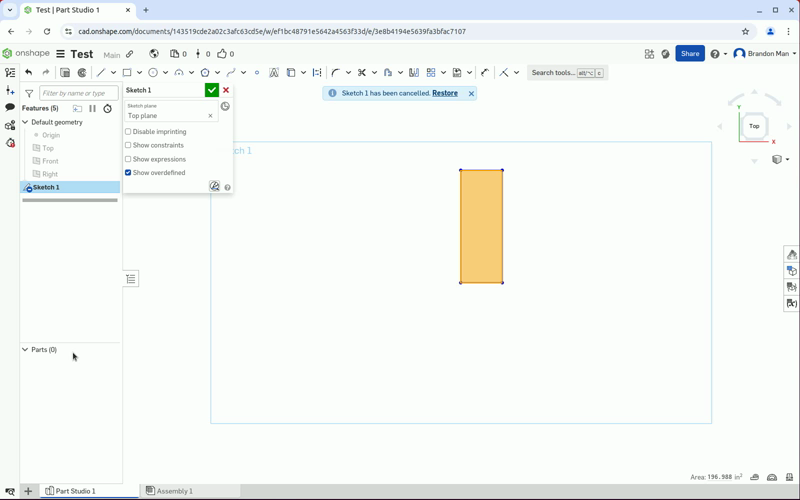
key(shift+e)
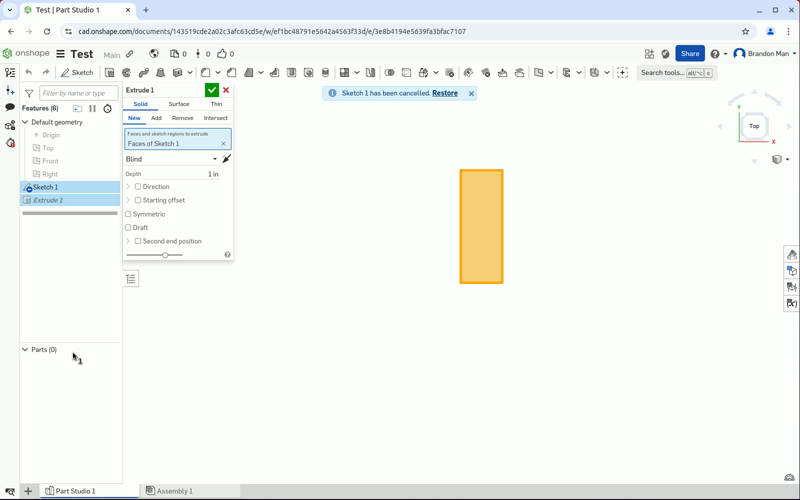
mouse_move(143, 106)
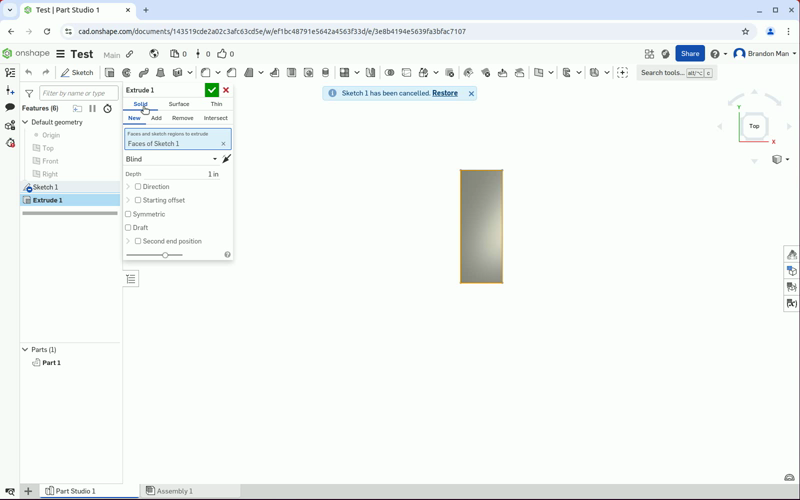
click(143, 106)
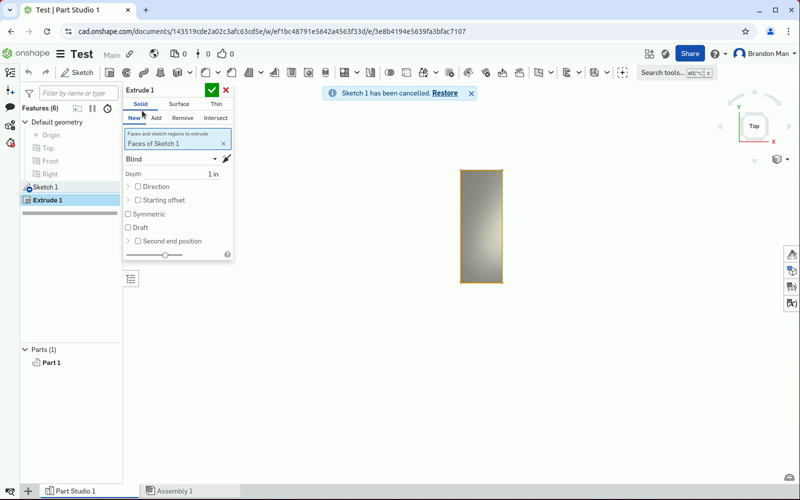
mouse_move(137, 120)
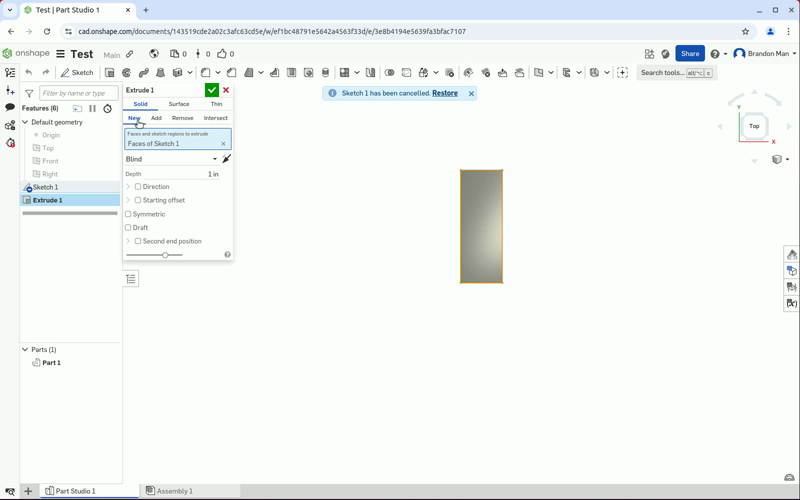
click(137, 120)
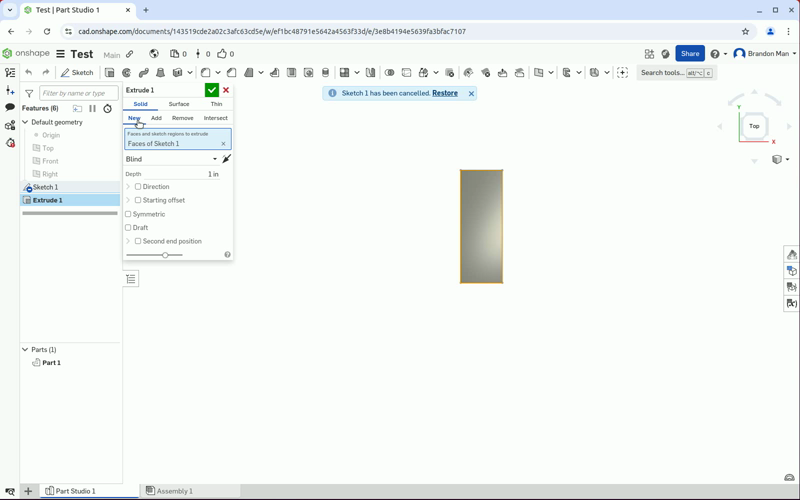
key(tab, 4)
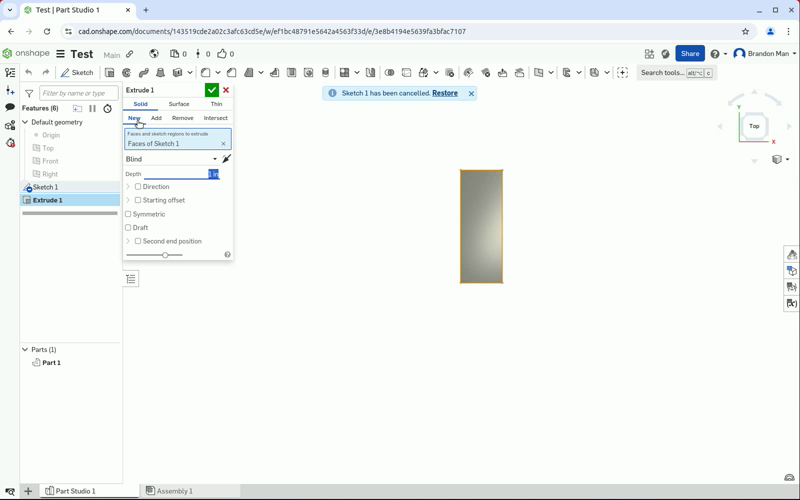
text(12.517)
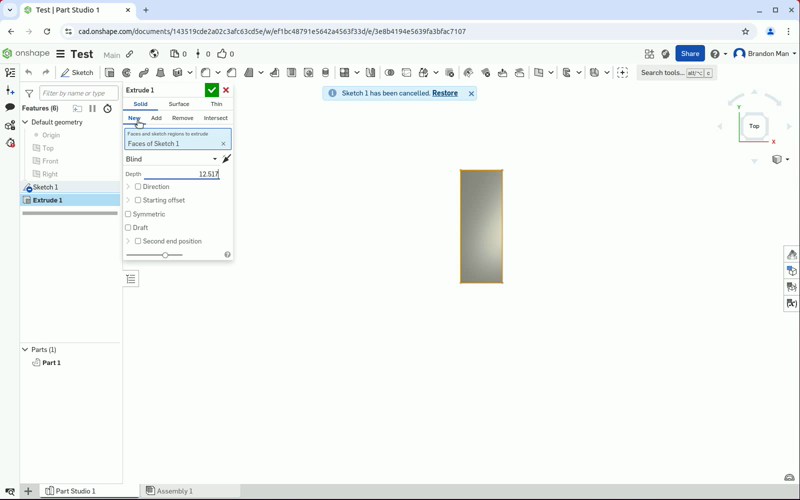
key(enter)
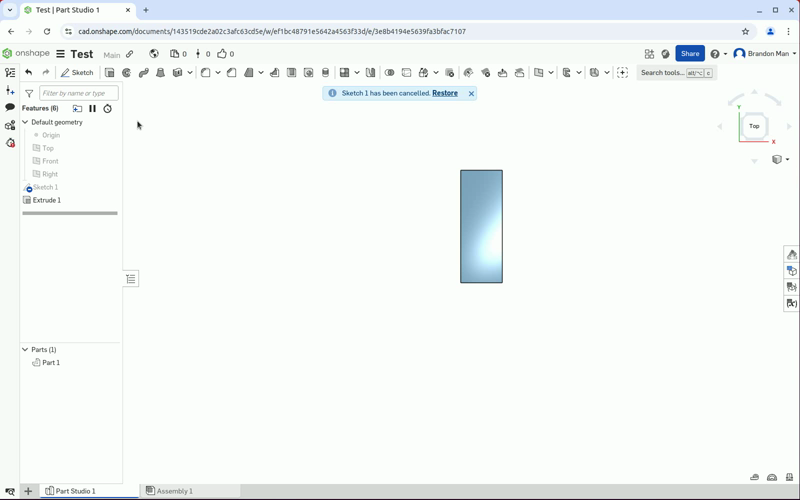
key(shift+h)
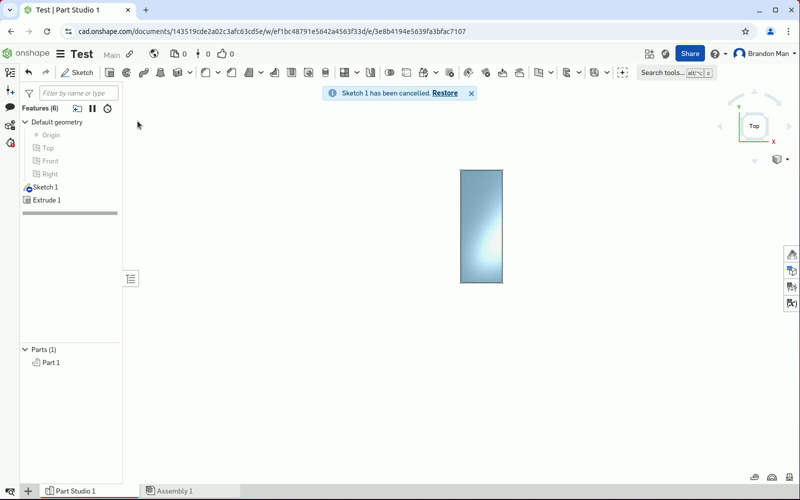
key(shift+h)
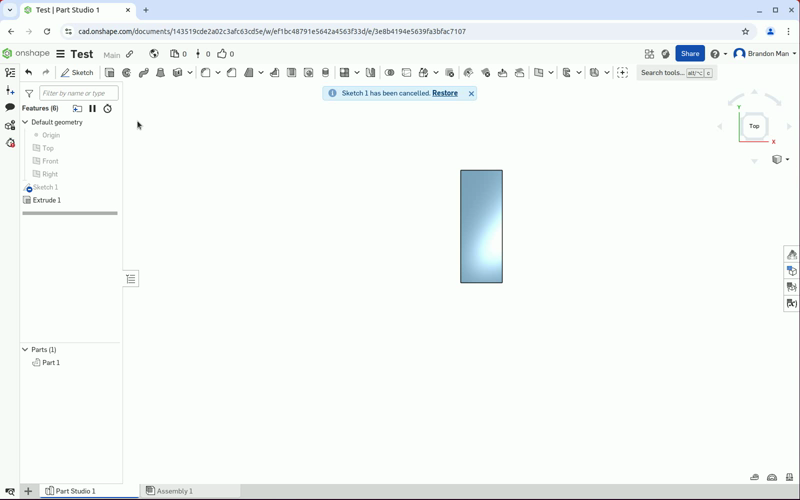
mouse_move(73, 189)
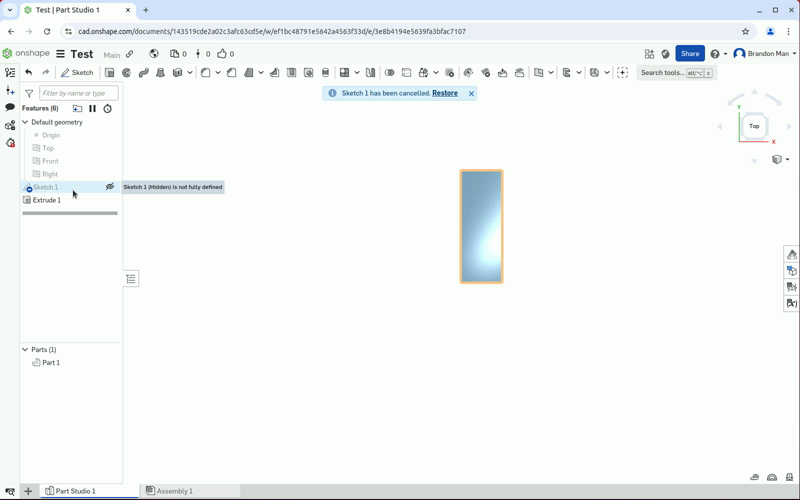
click(73, 189)
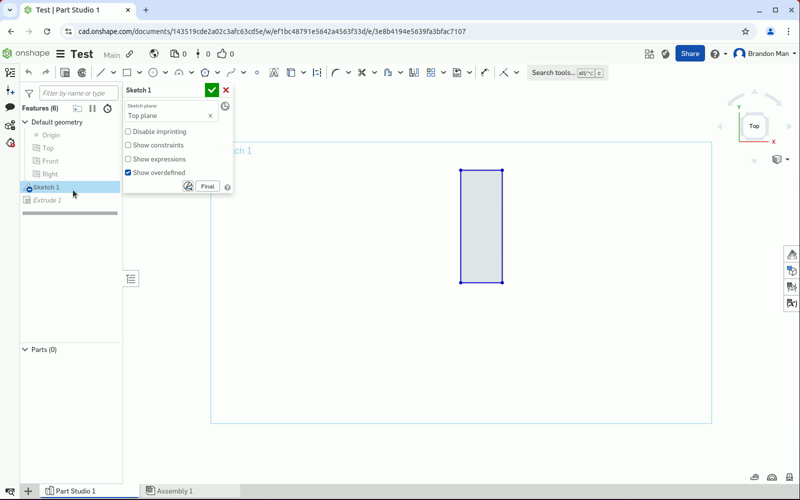
mouse_move(229, 92)
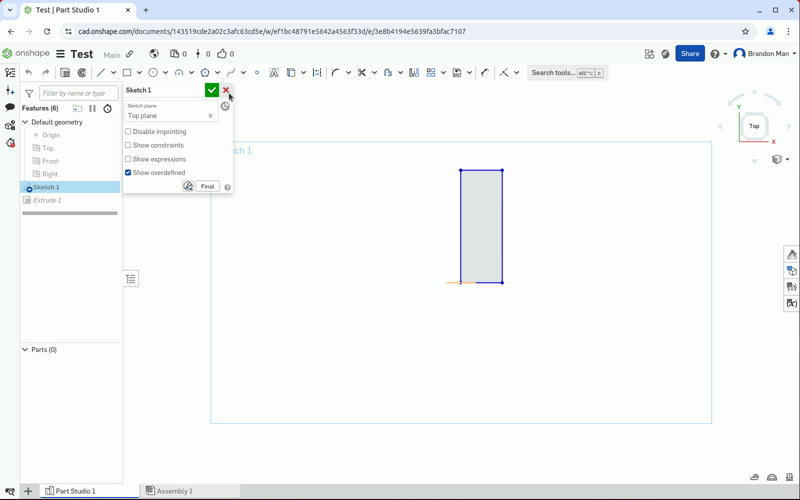
click(229, 92)
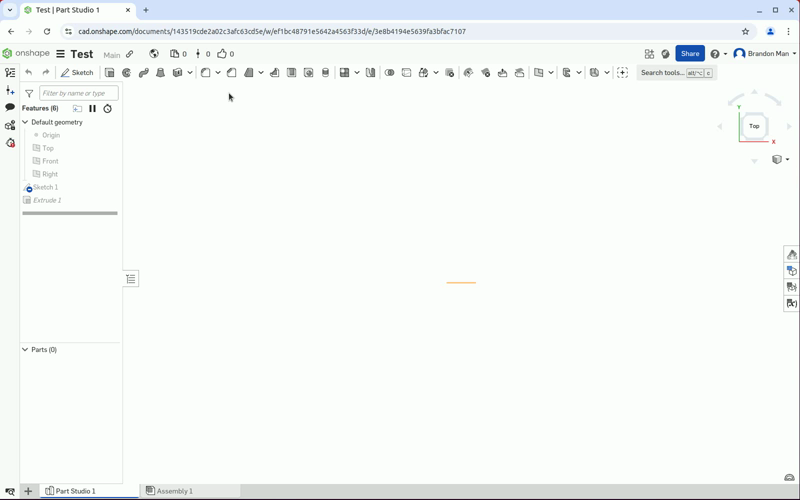
mouse_move(73, 352)
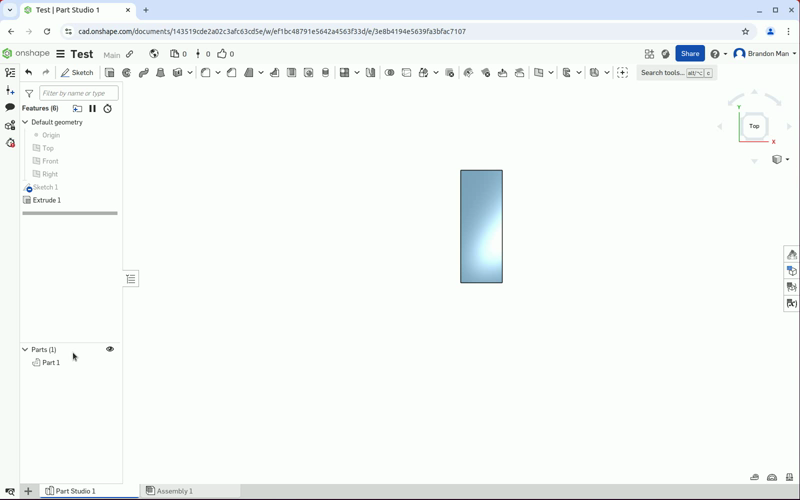
key(y)
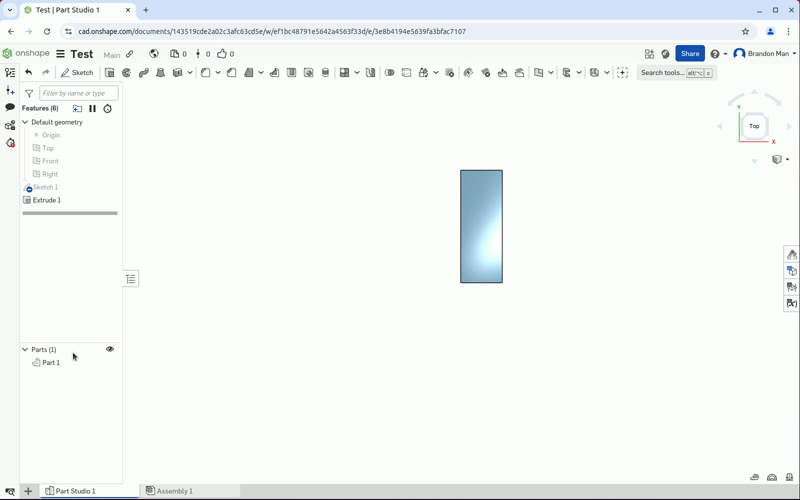
key(shift+p)
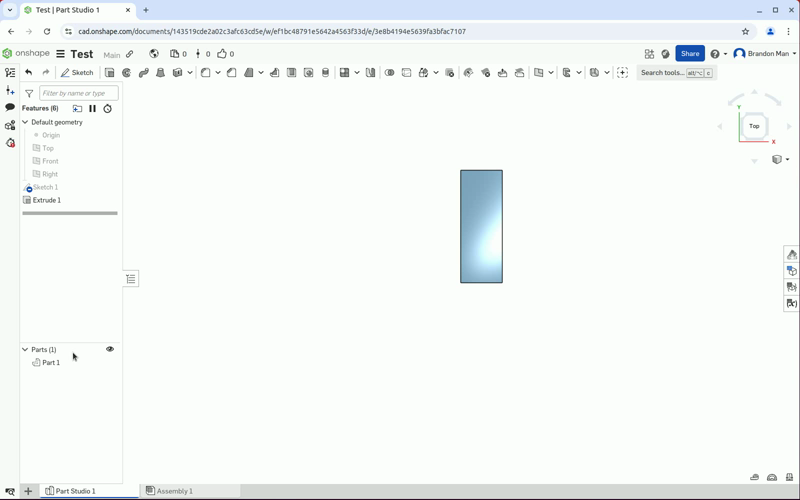
key(space)
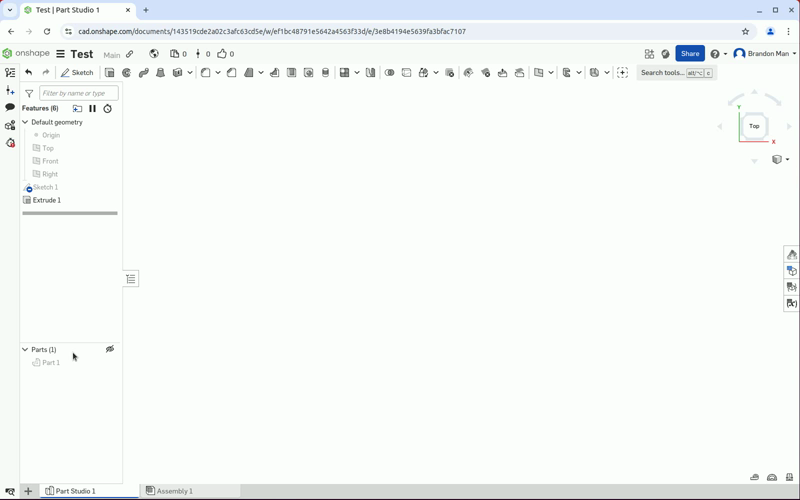
key_down(shift)
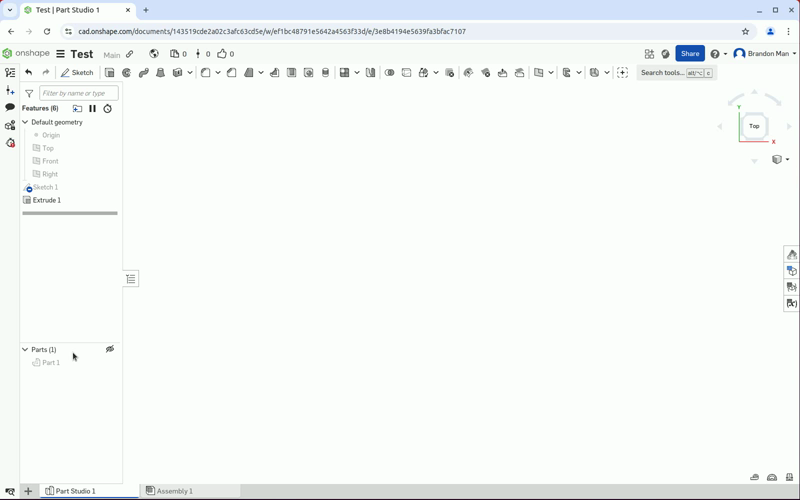
key(up)
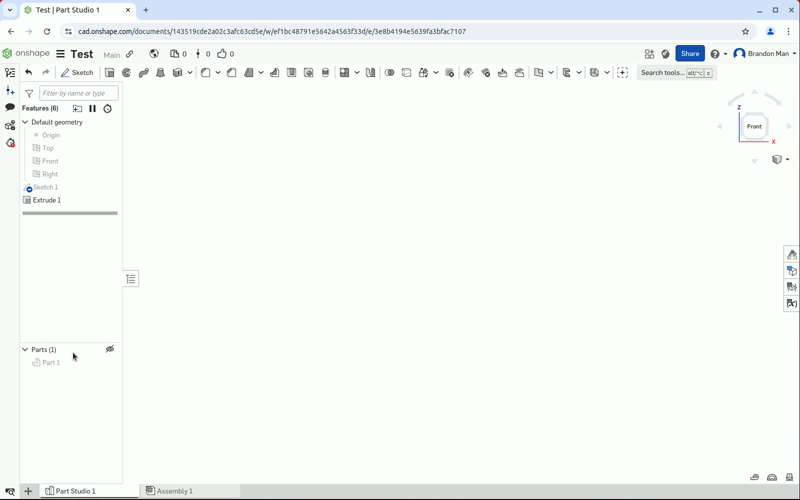
key_up(shift)
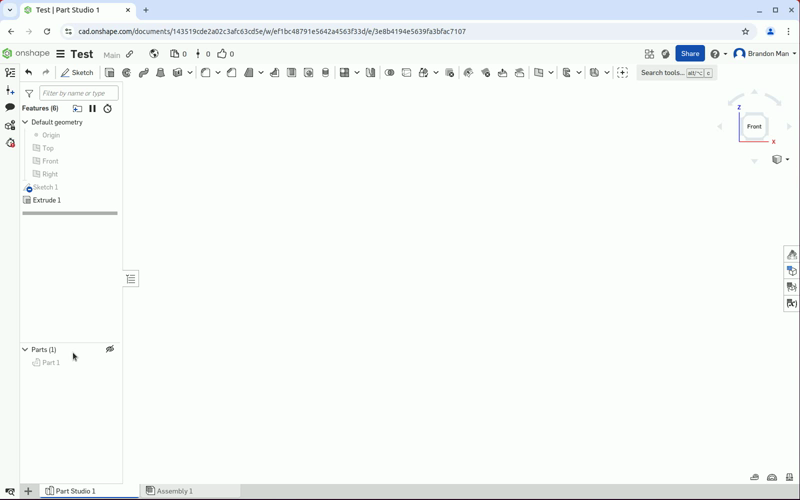
key(space)
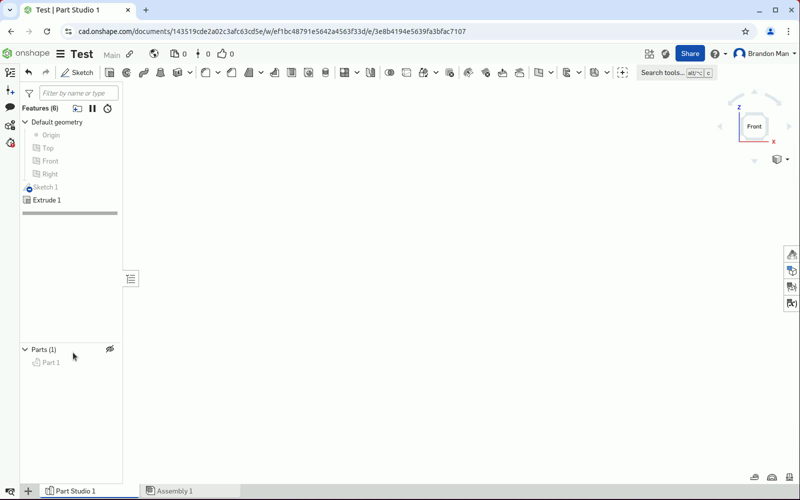
key_down(shift)
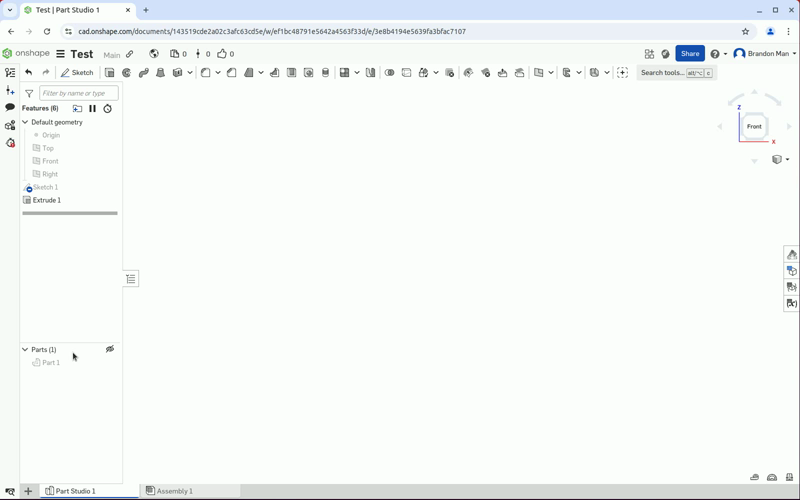
key(left)
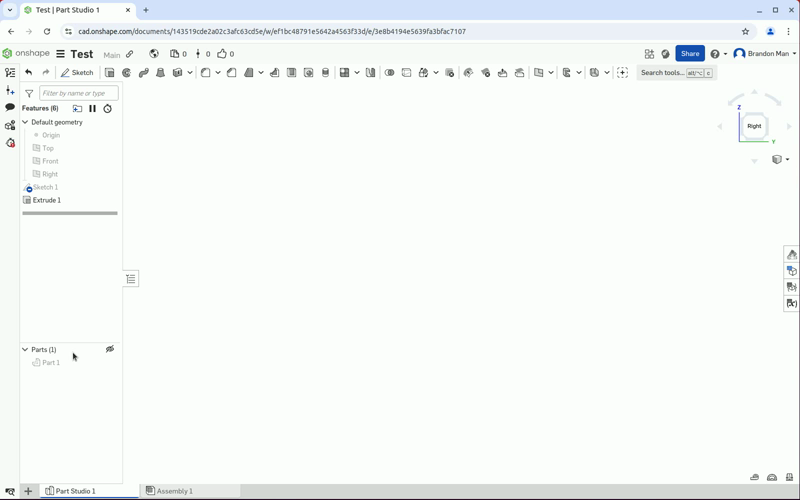
key_up(shift)
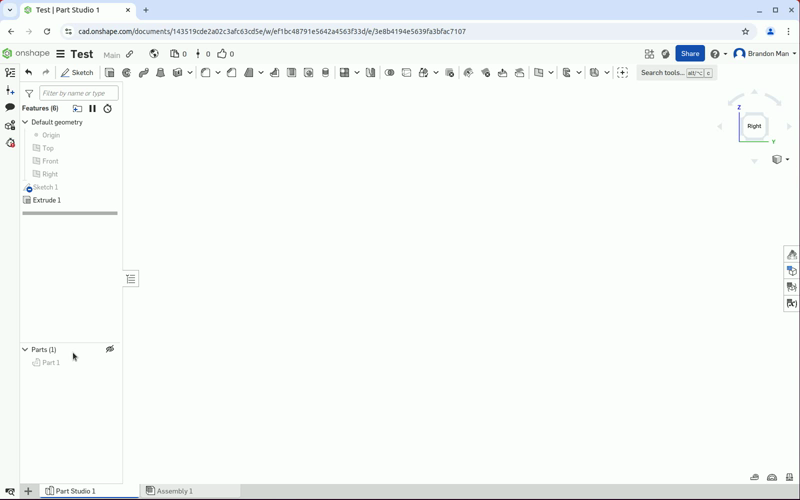
mouse_move(73, 352)
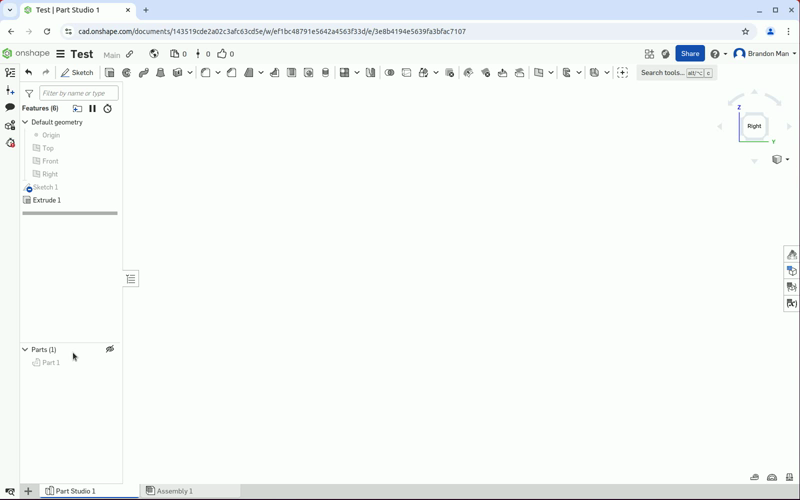
key(shift+y)
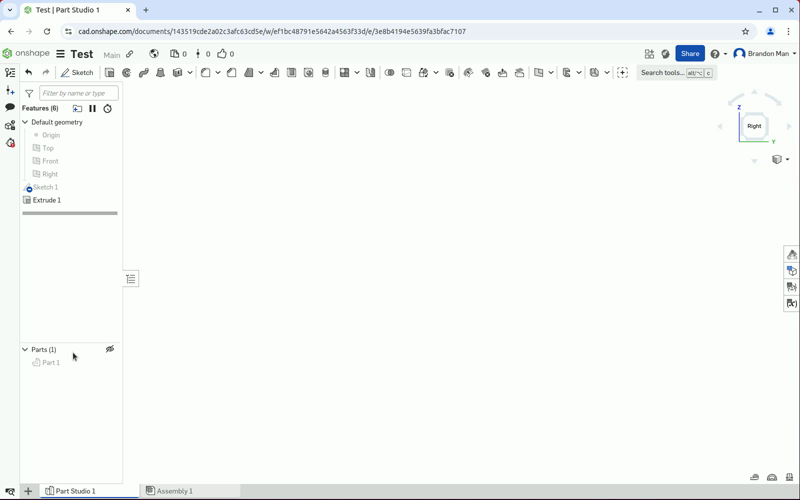
key(shift+s)
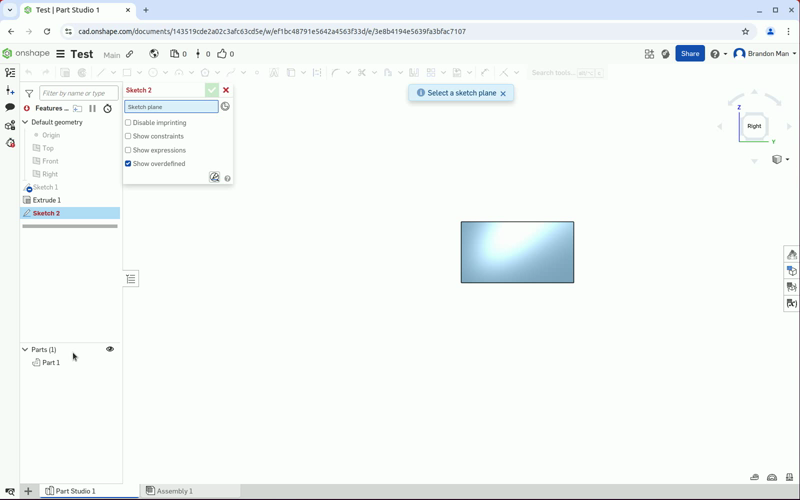
mouse_move(73, 176)
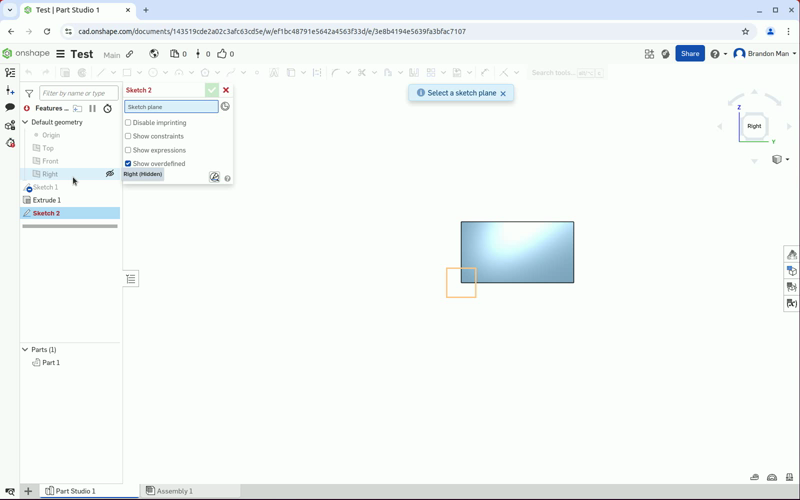
click(73, 176)
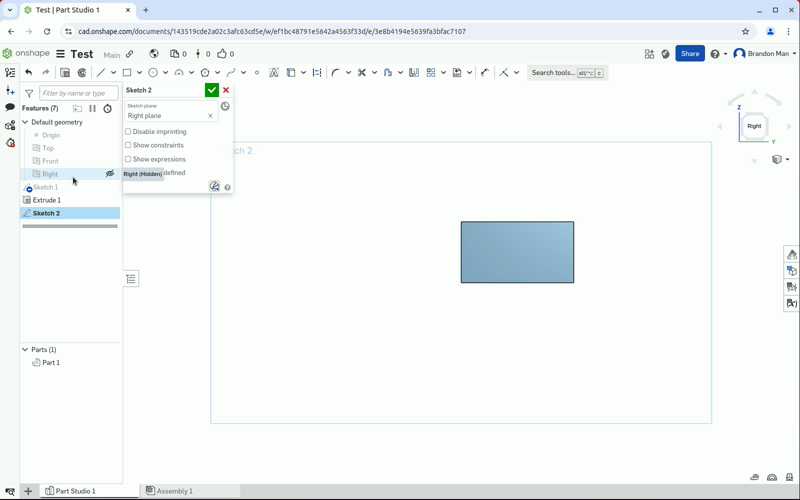
mouse_move(73, 352)
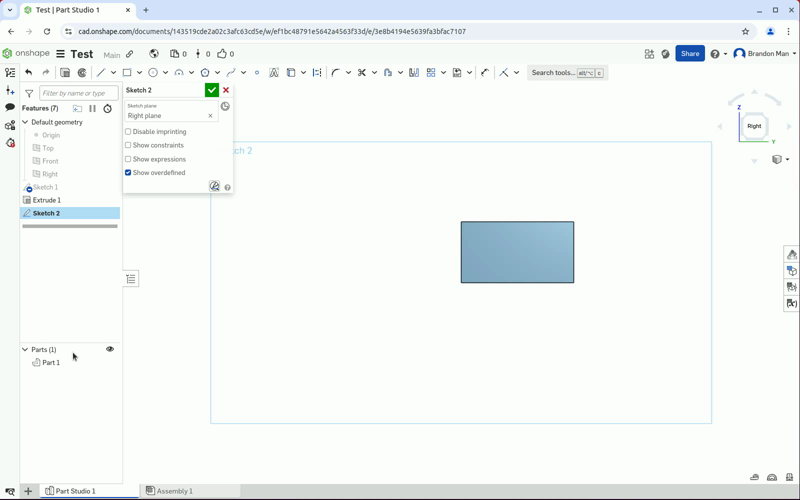
key(y)
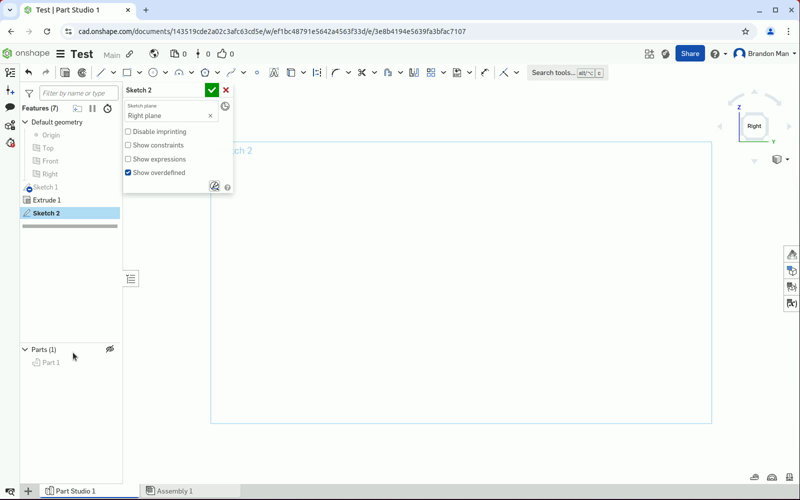
key(l)
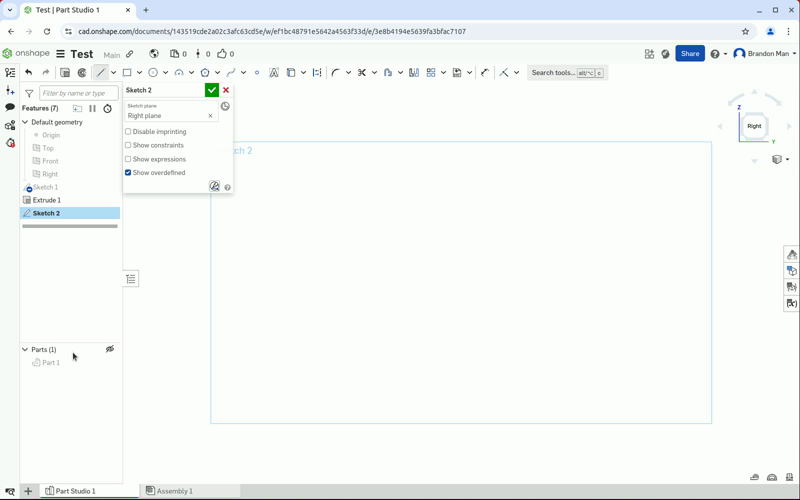
key_down(shift)
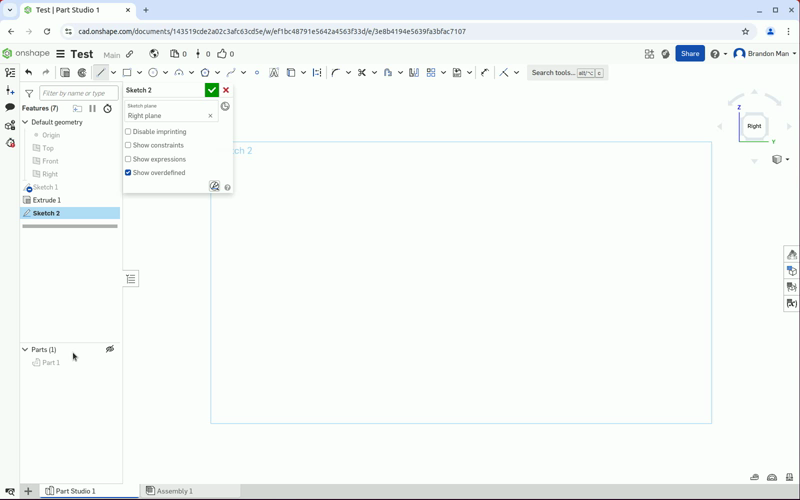
mouse_move(501, 262)
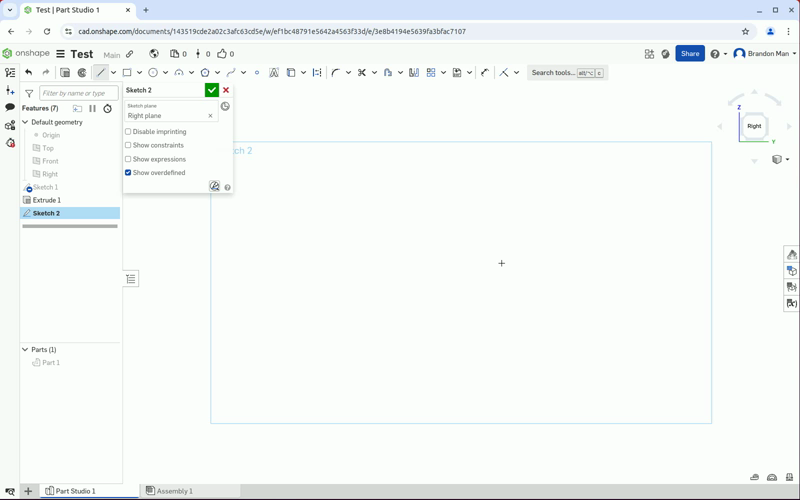
click(501, 262)
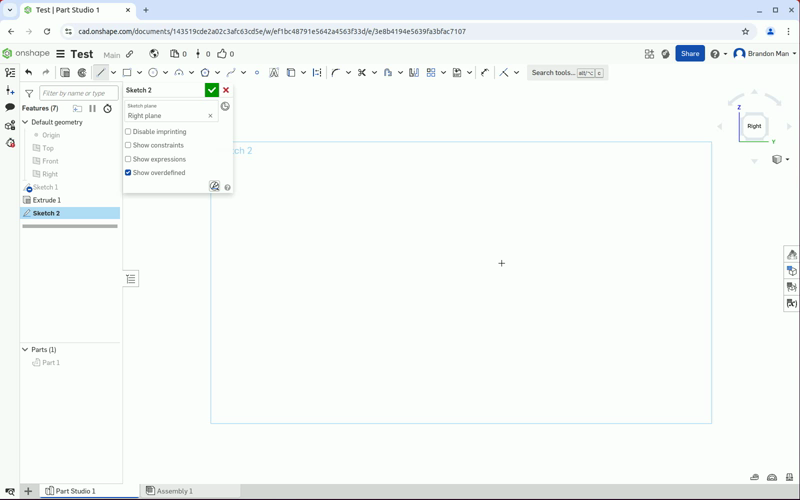
key_up(shift)
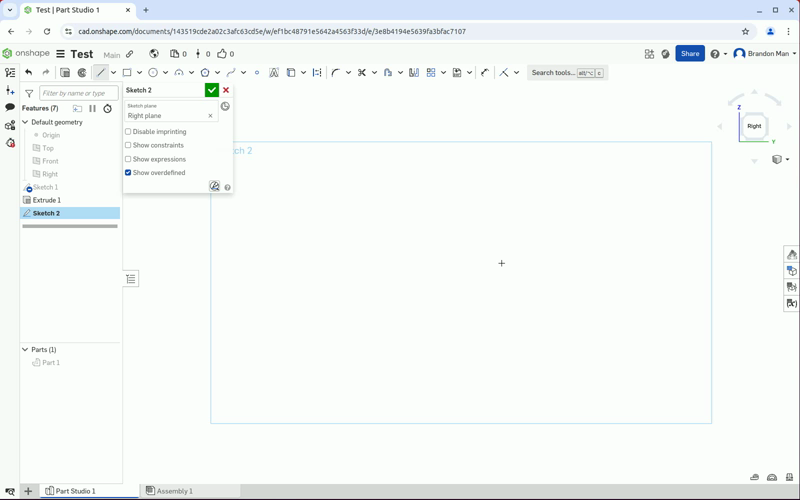
key_down(shift)
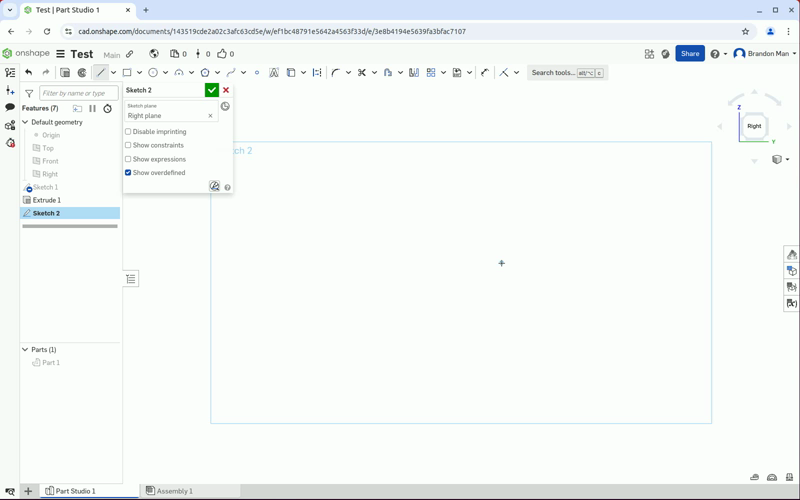
mouse_move(573, 263)
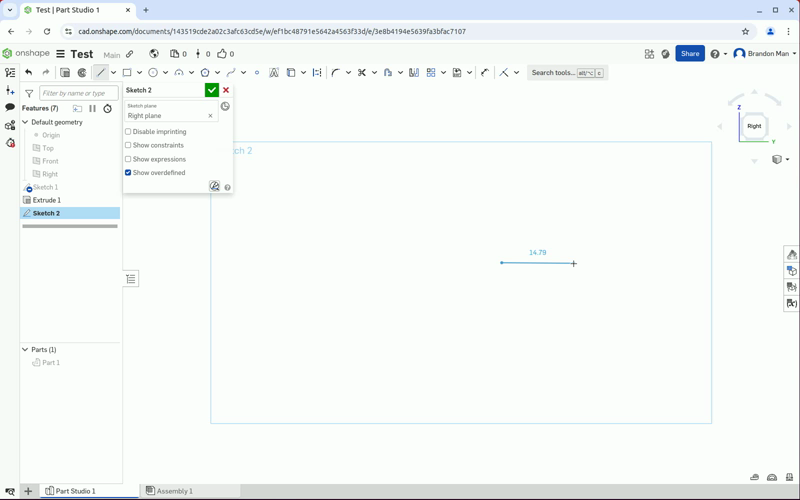
click(573, 263)
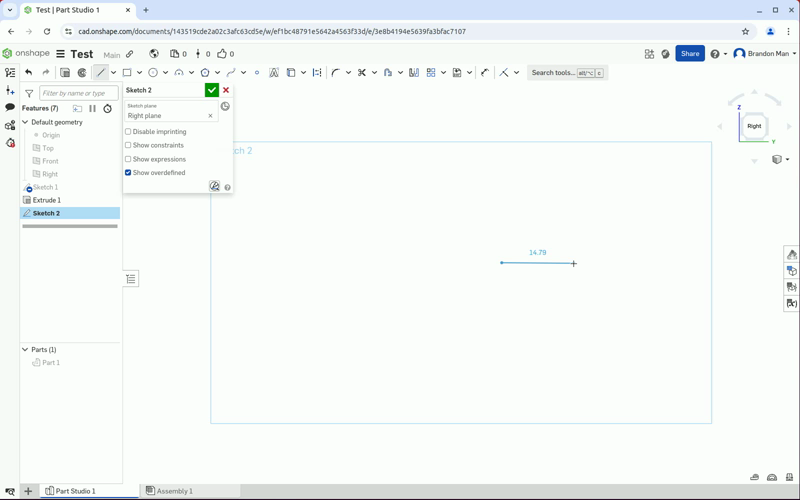
key_up(shift)
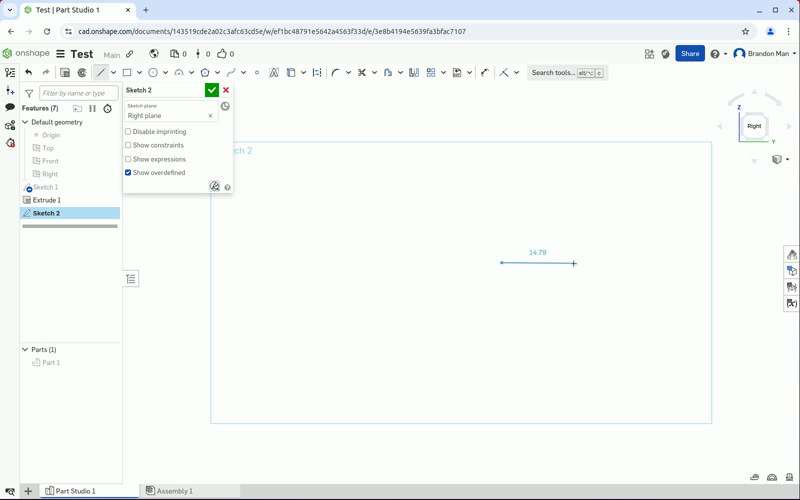
key_down(shift)
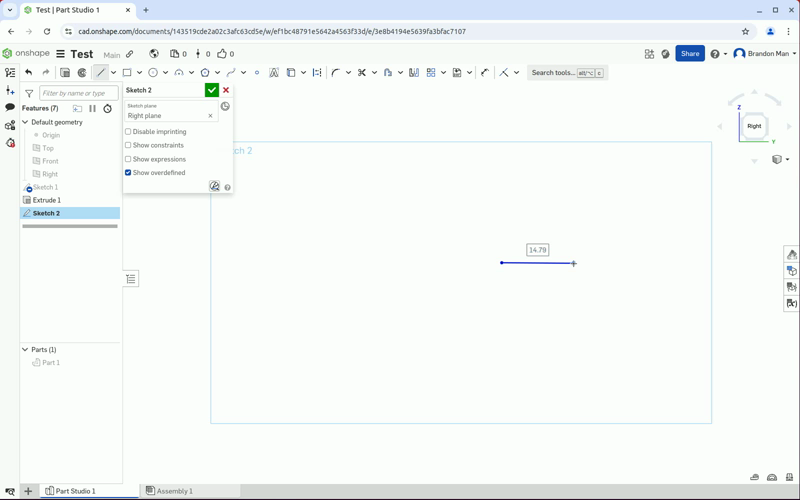
mouse_move(589, 263)
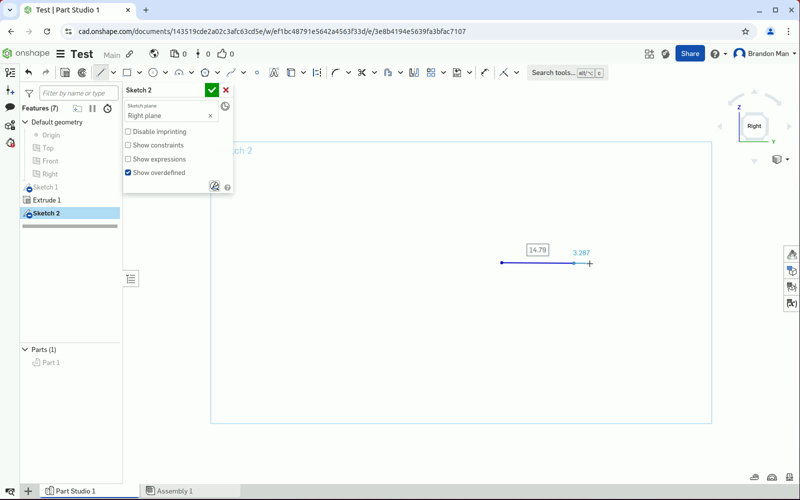
mouse_move(573, 222)
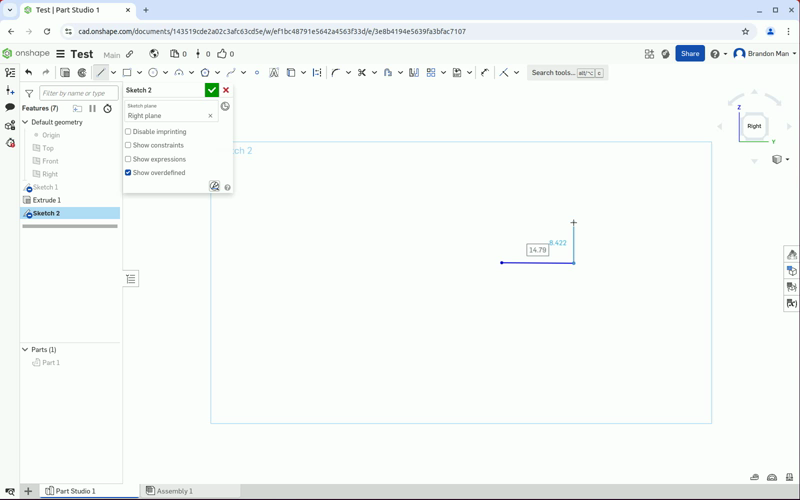
click(573, 222)
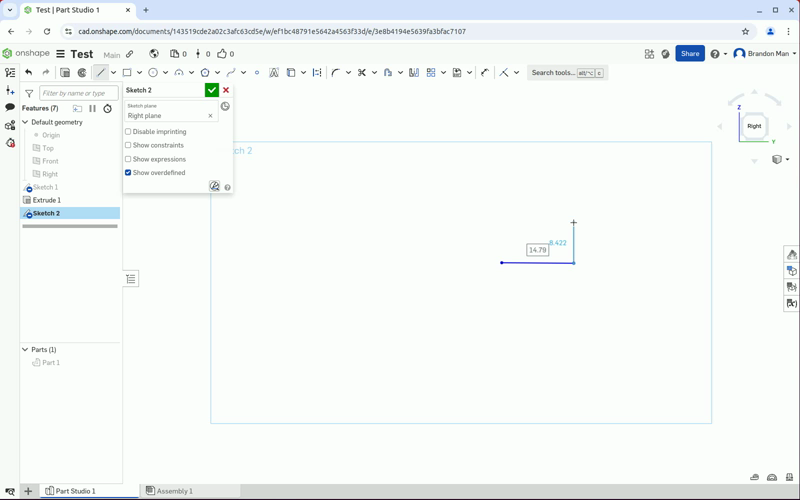
key_up(shift)
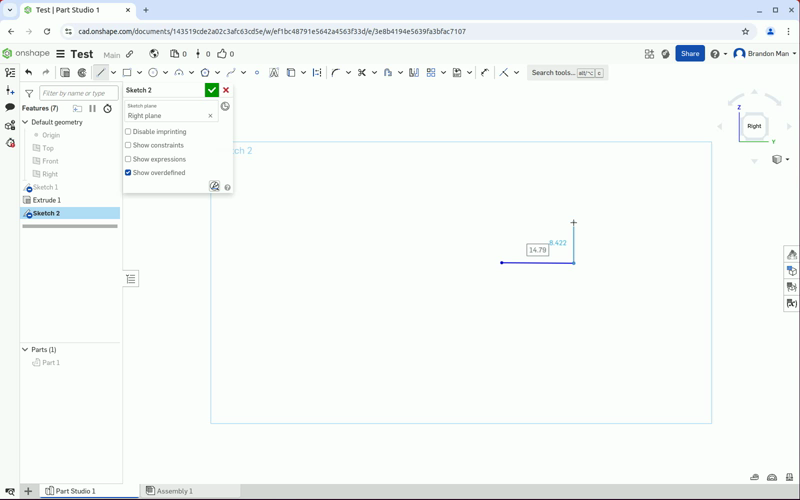
key_down(shift)
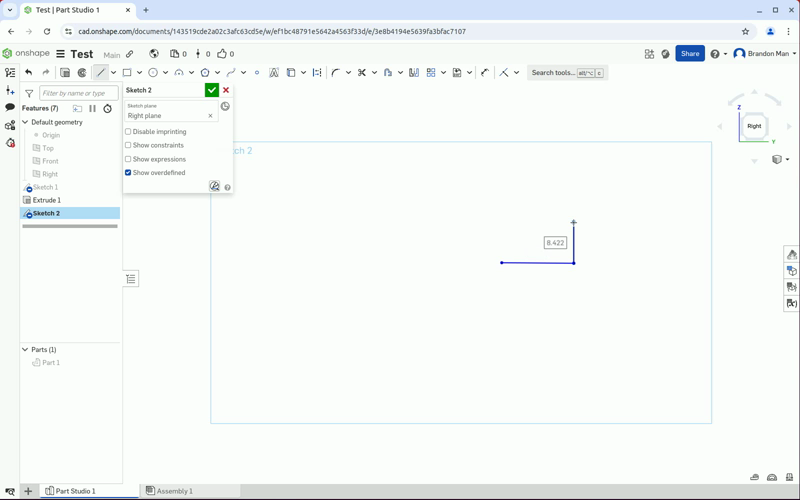
mouse_move(501, 222)
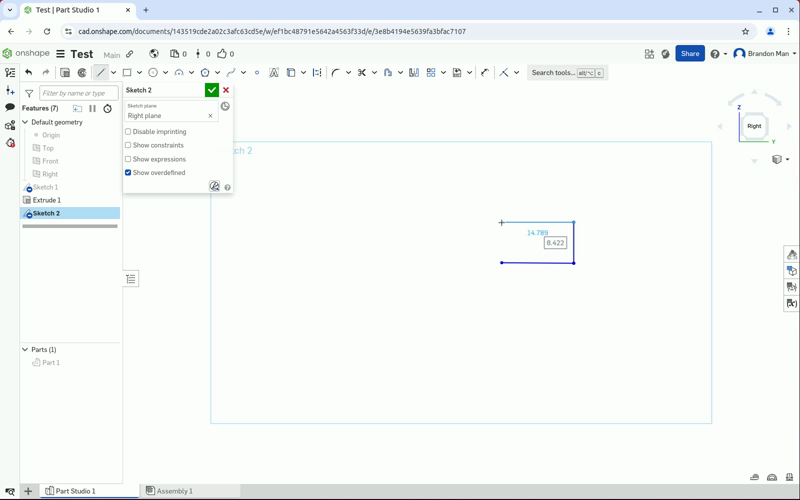
click(501, 222)
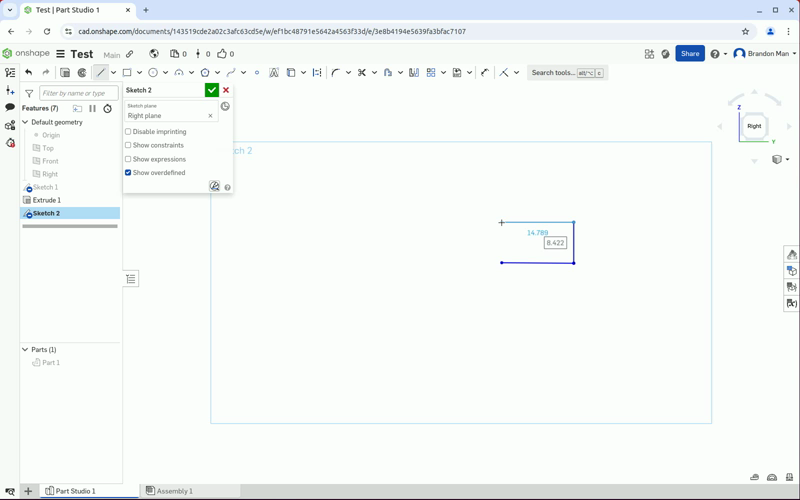
key_up(shift)
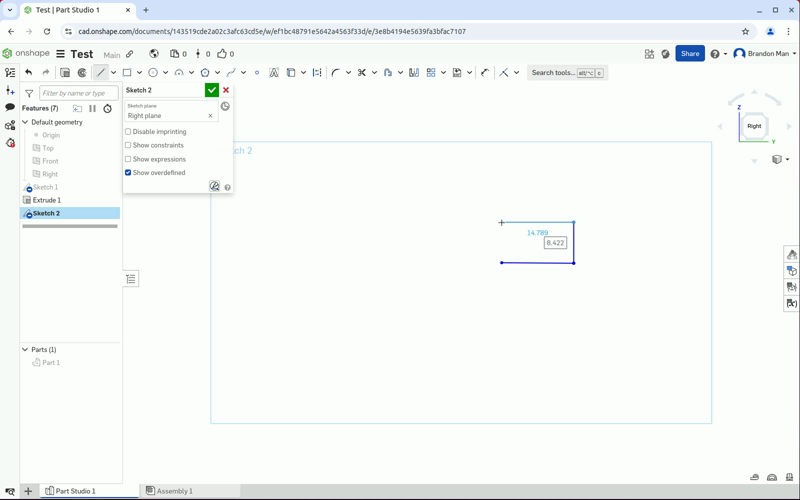
mouse_move(531, 222)
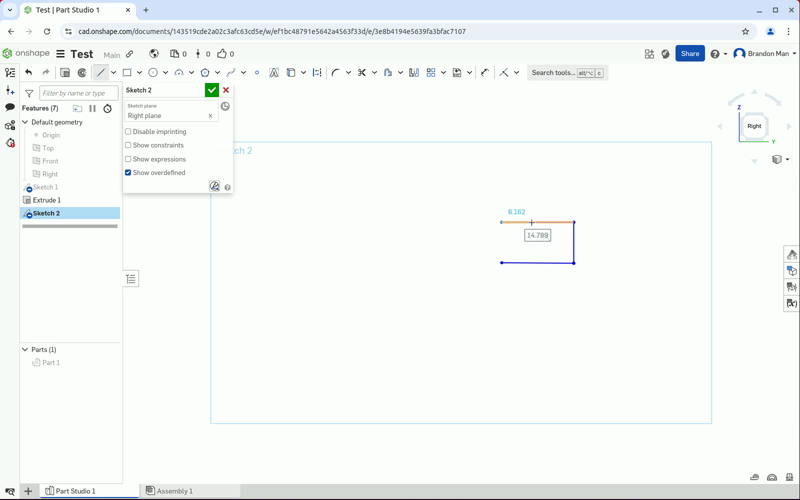
key_down(shift)
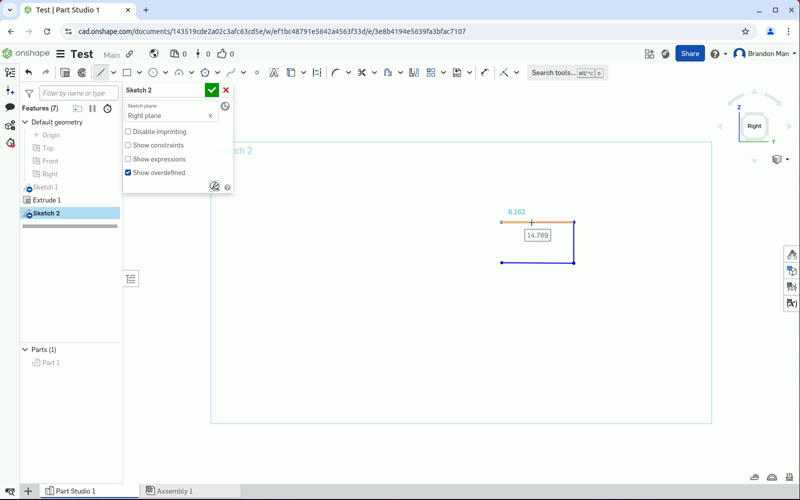
mouse_move(501, 262)
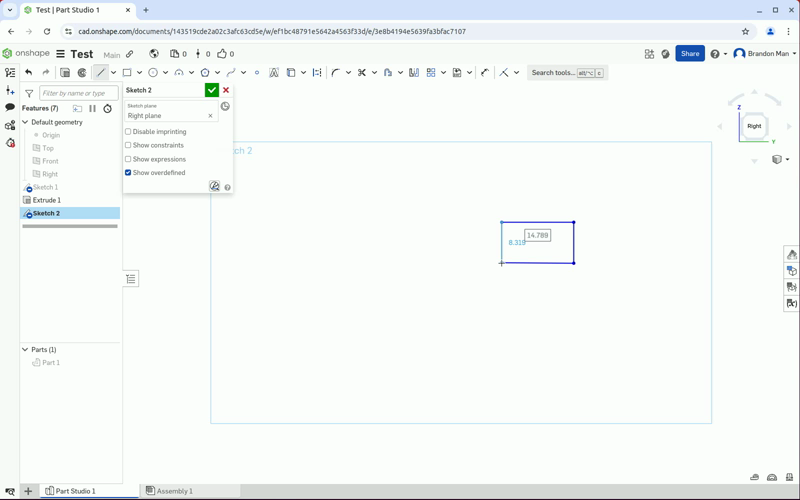
key_up(shift)
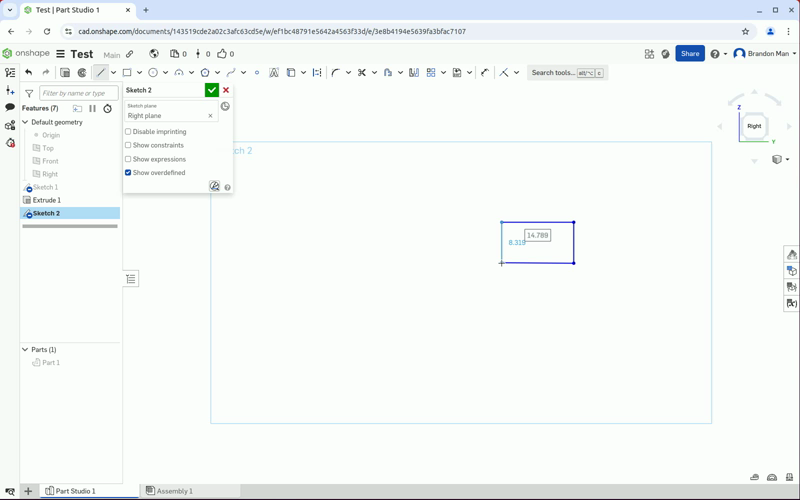
click(501, 262)
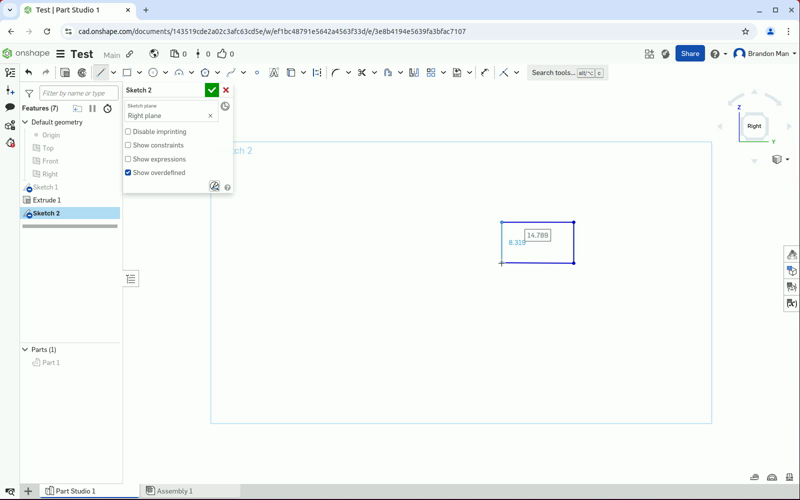
key(esc)
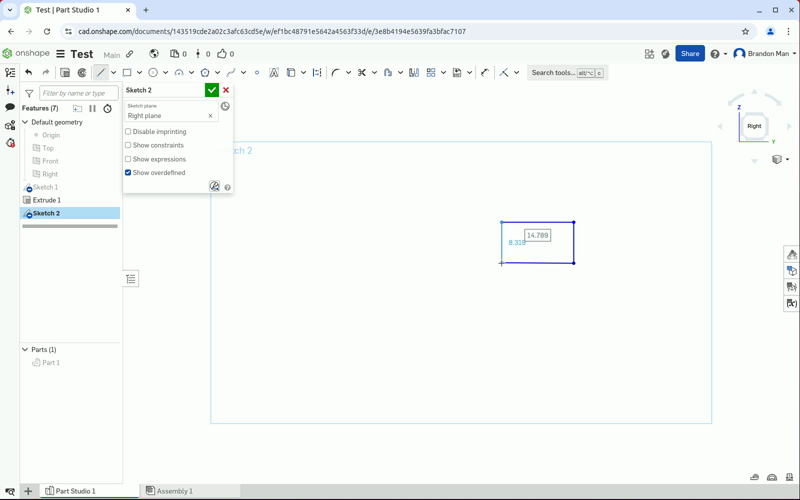
mouse_move(569, 245)
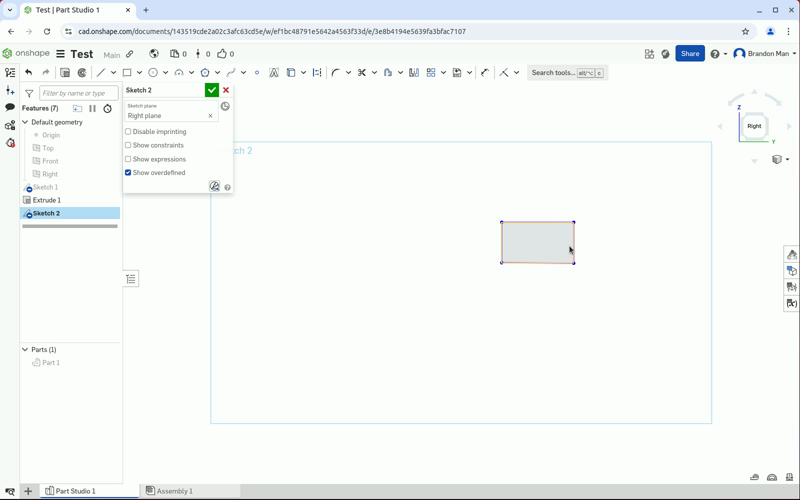
click(569, 245)
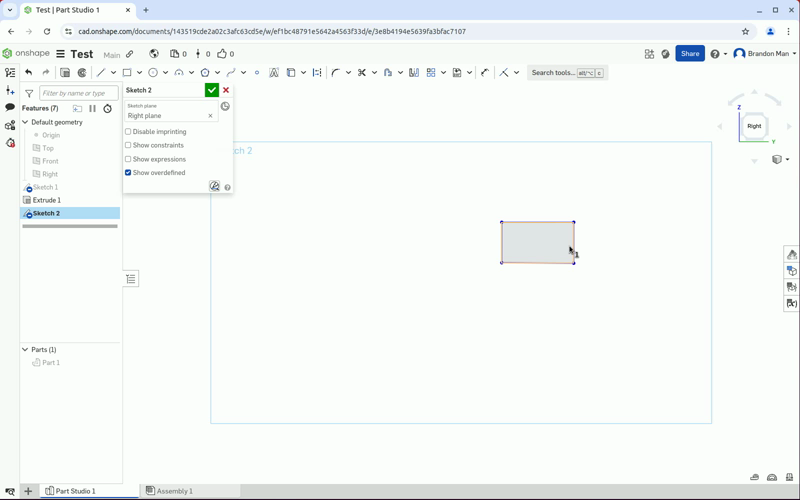
mouse_move(73, 352)
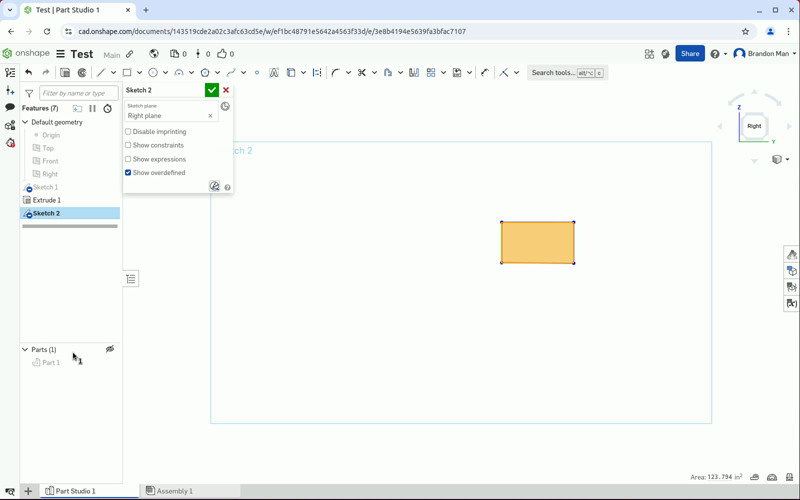
key(shift+y)
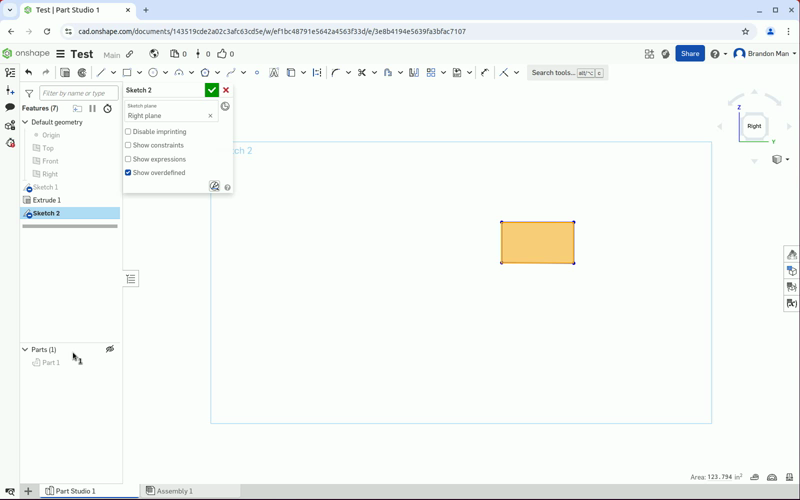
key(shift+e)
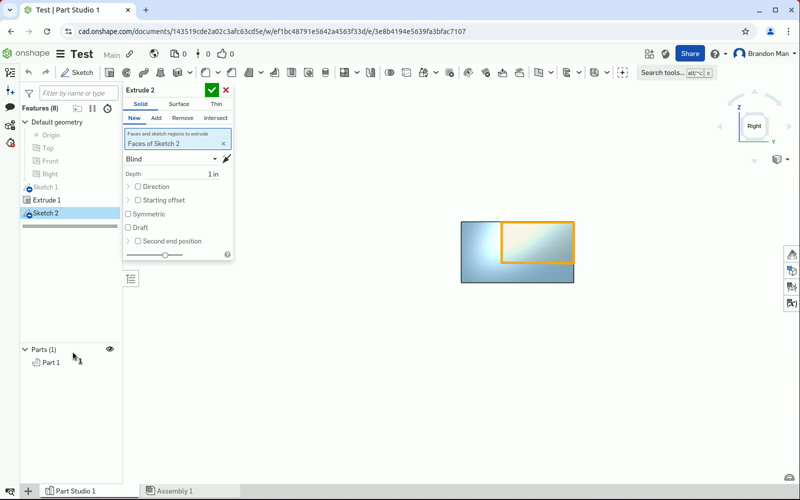
mouse_move(143, 106)
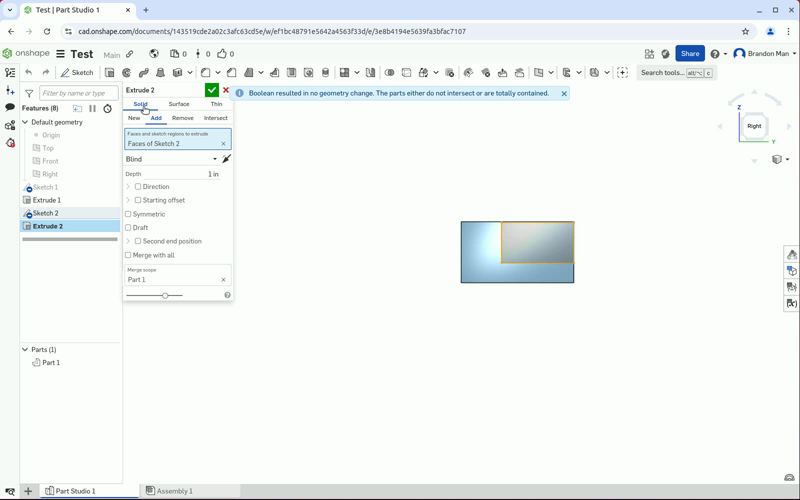
click(143, 106)
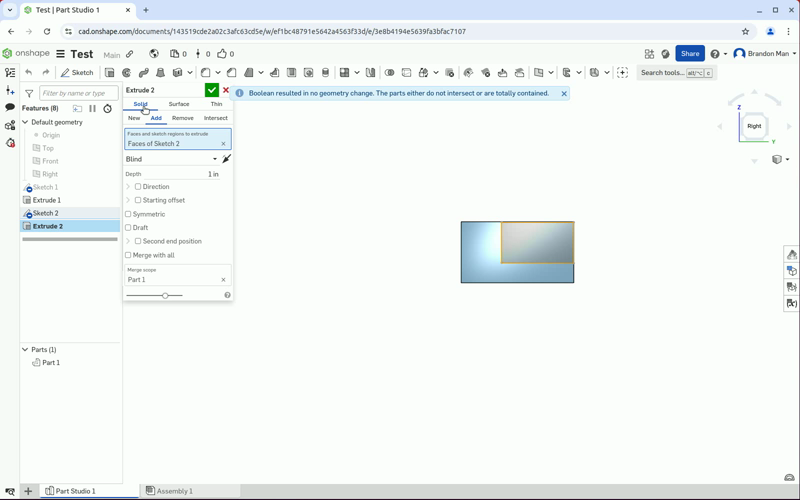
mouse_move(186, 120)
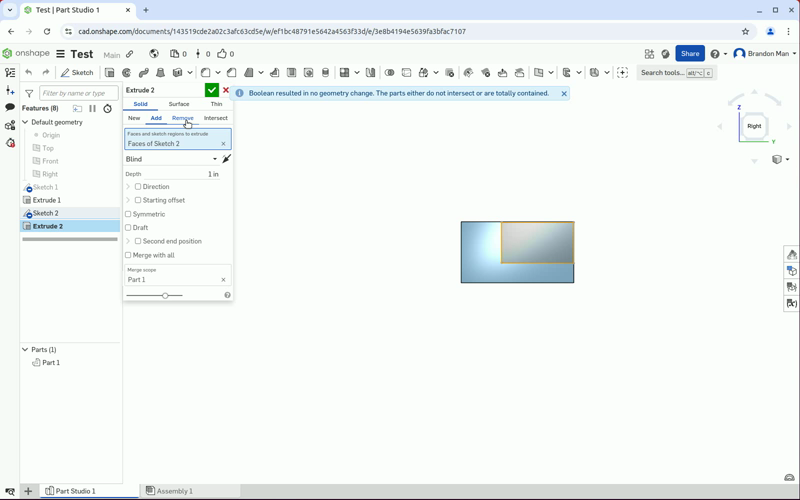
click(186, 120)
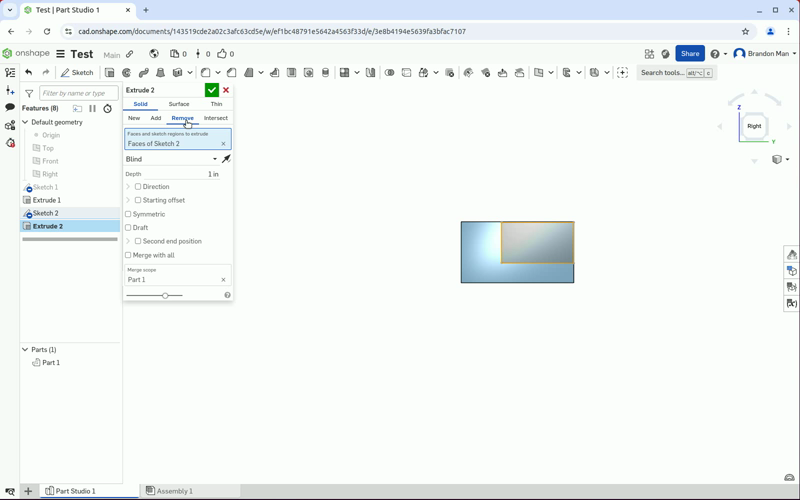
key(tab, 4)
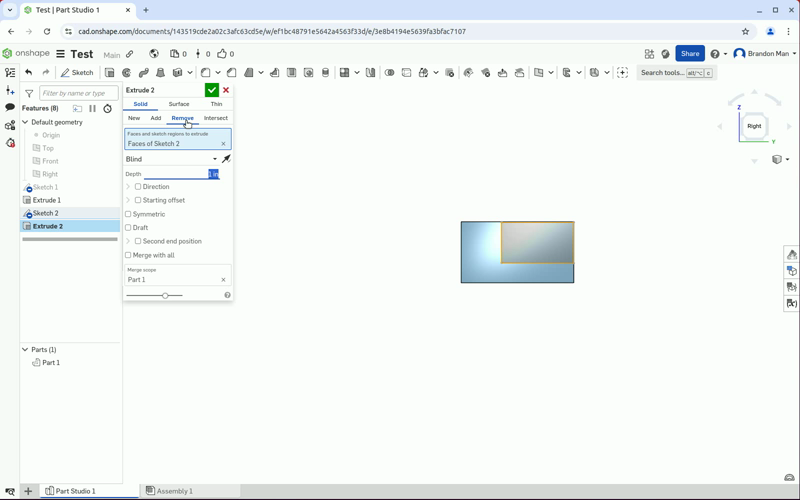
text(8.425)
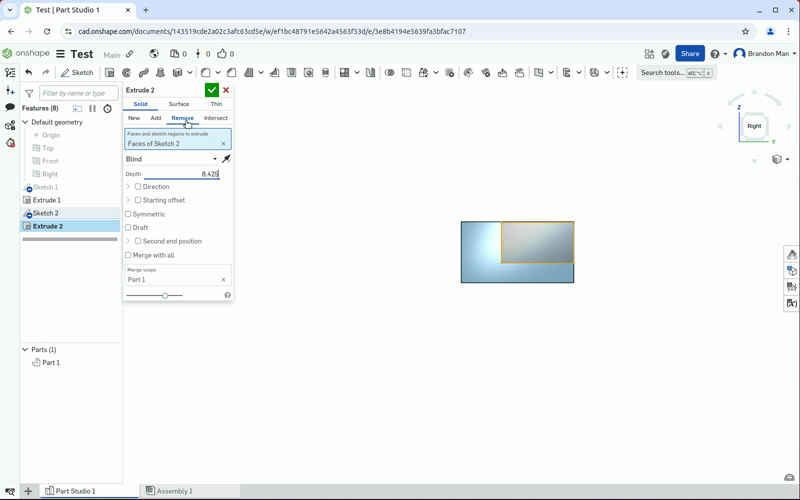
key(tab, 6)
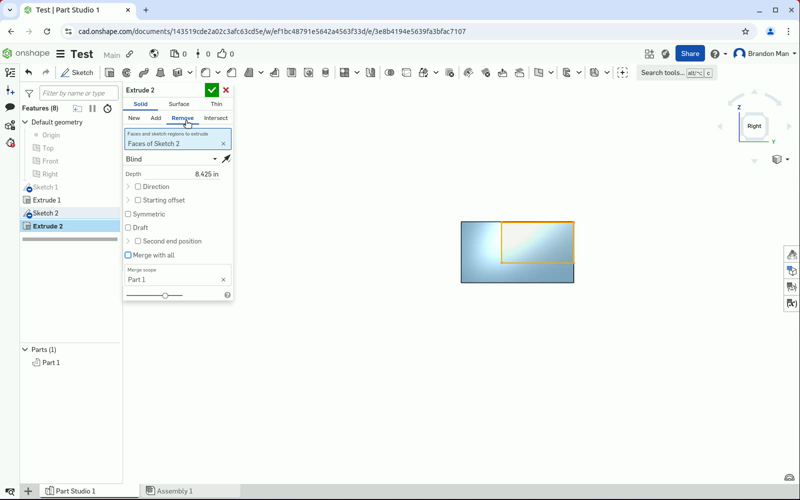
key(space)
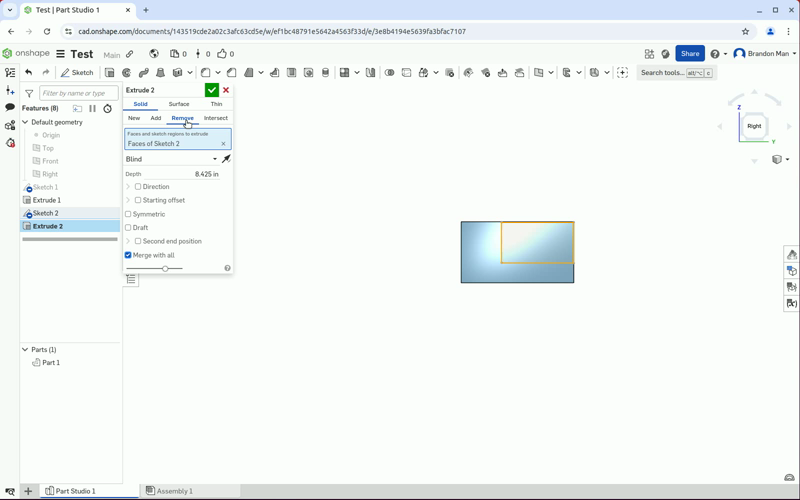
key(enter)
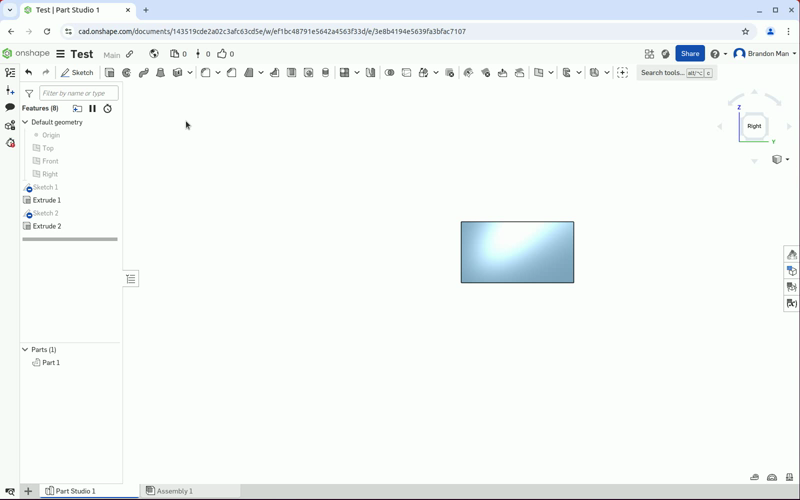
key(shift+h)
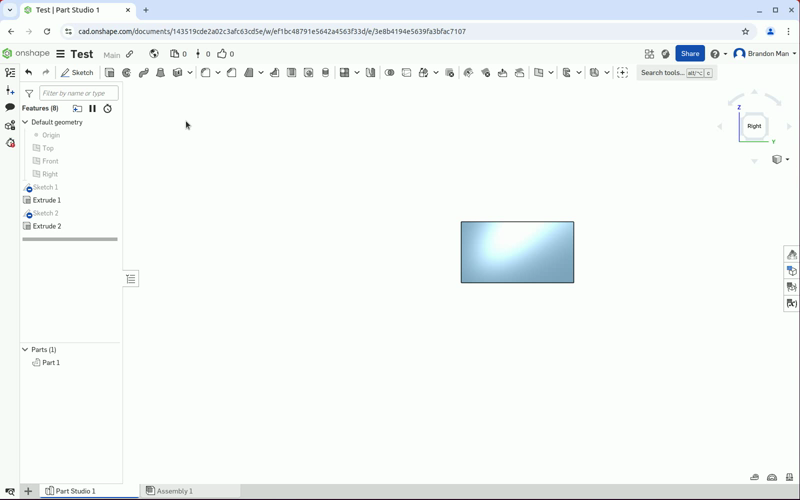
key(shift+h)
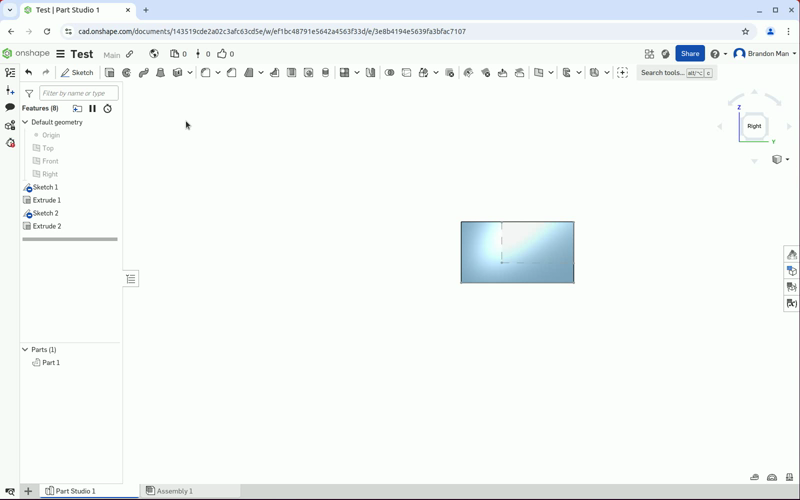
key(shift+7)
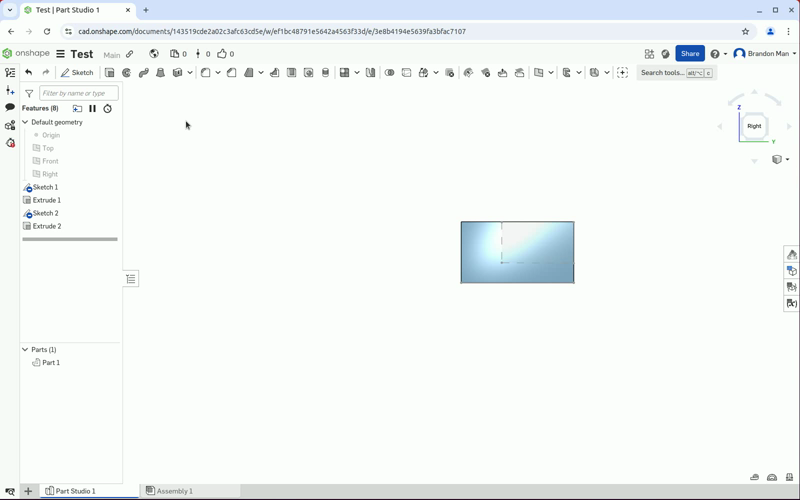
key(right, 2)
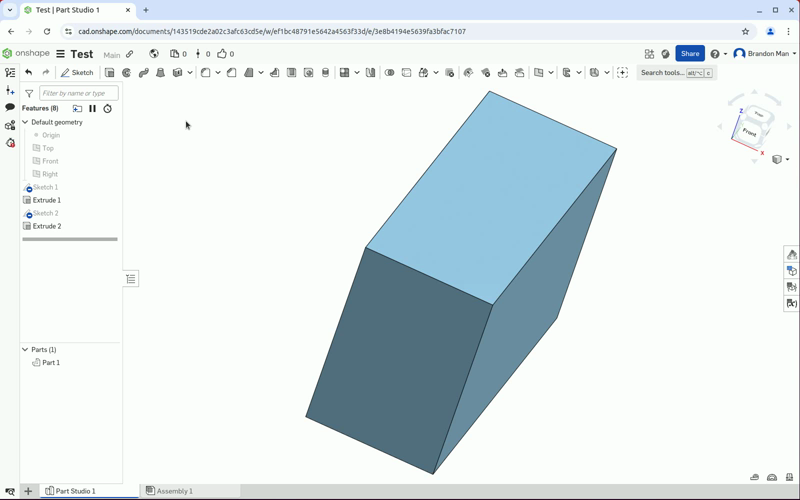
key(down, 2)
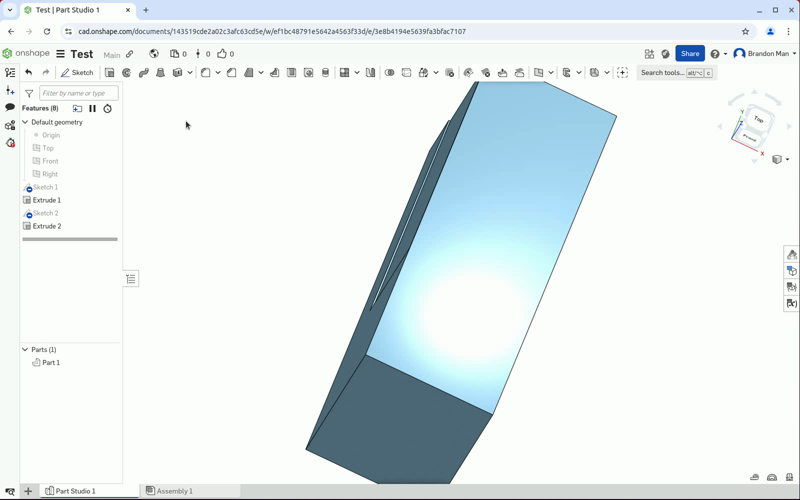
key(up, 2)
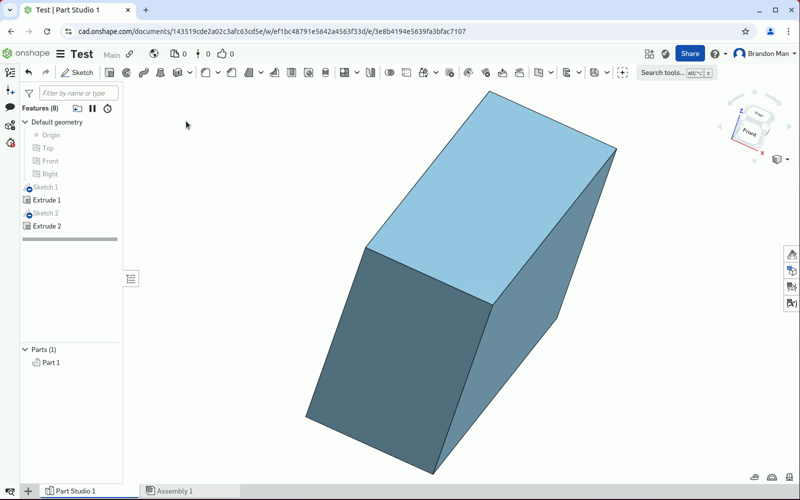
key(left, 2)
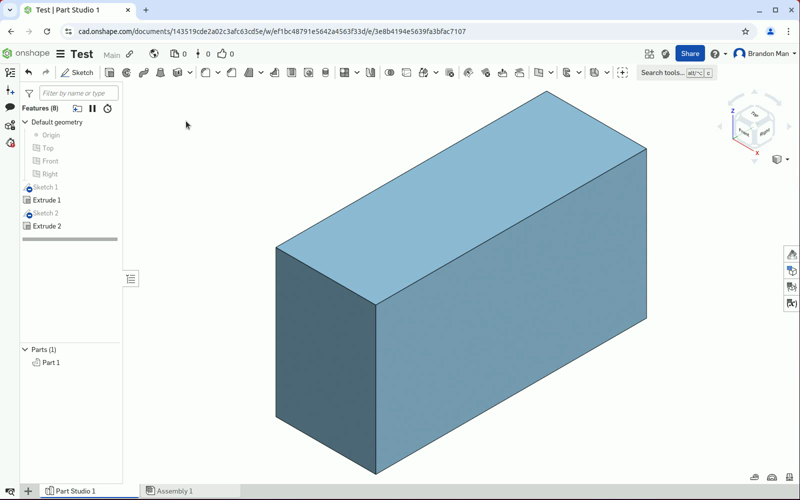
mouse_move(73, 189)
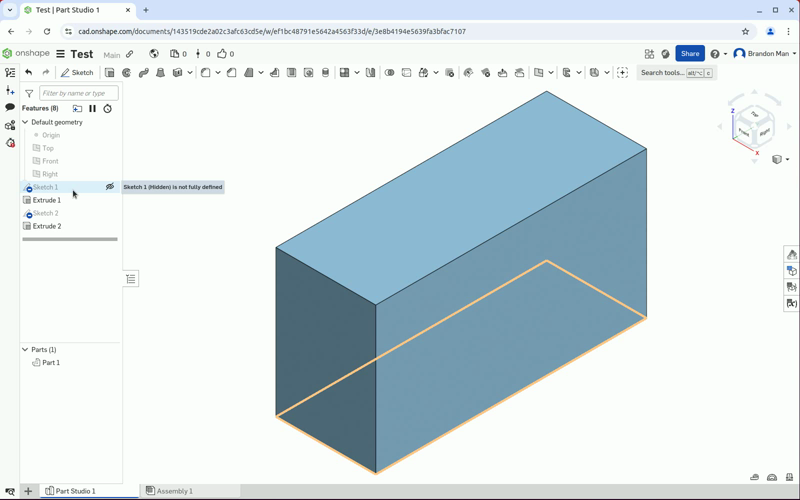
click(73, 189)